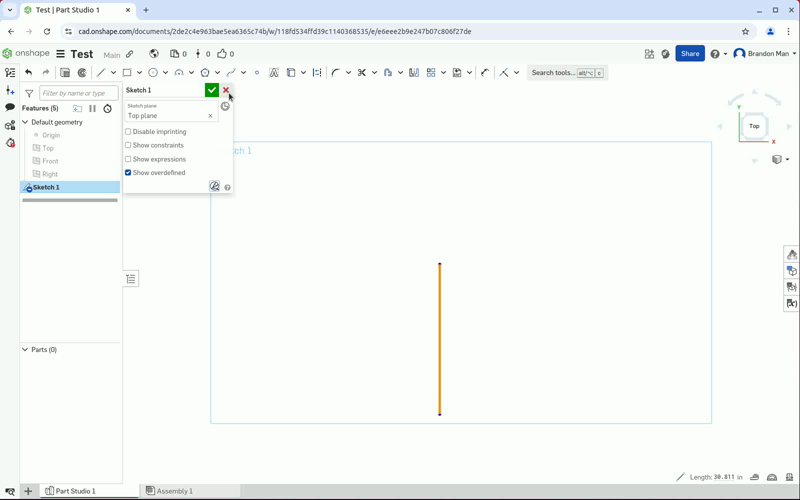
key(shift+h)
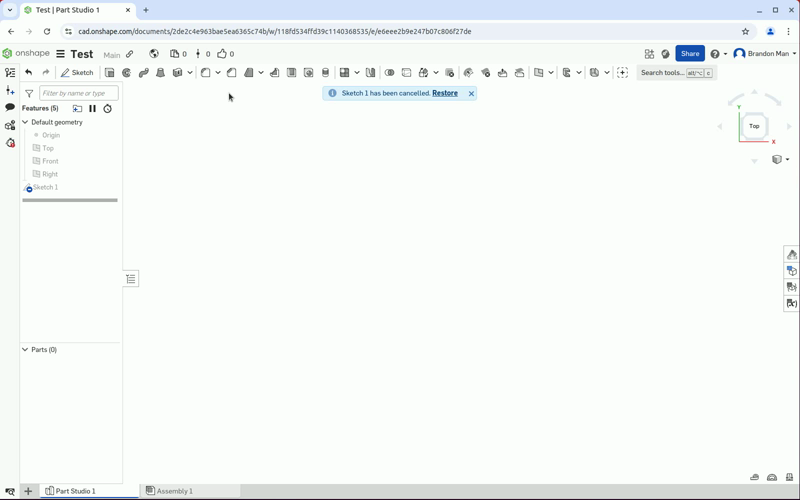
mouse_move(73, 352)
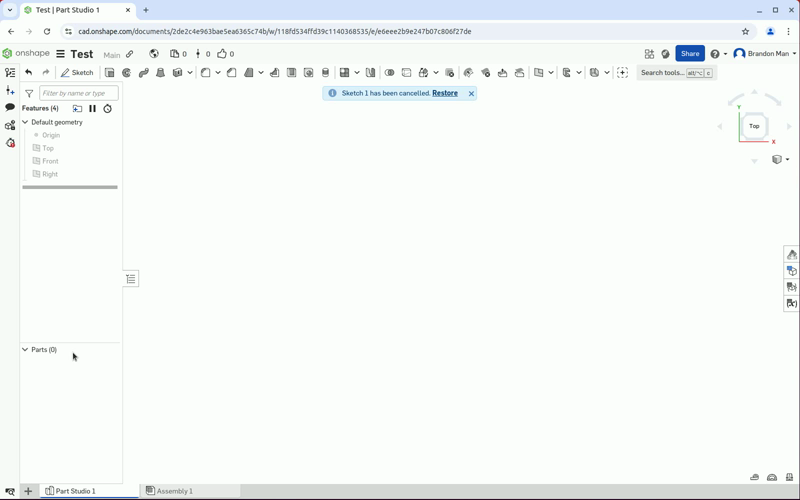
key(y)
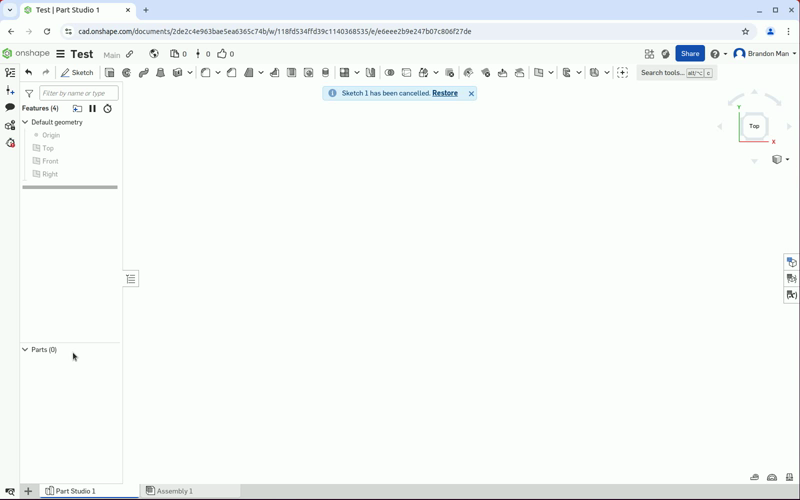
key(shift+p)
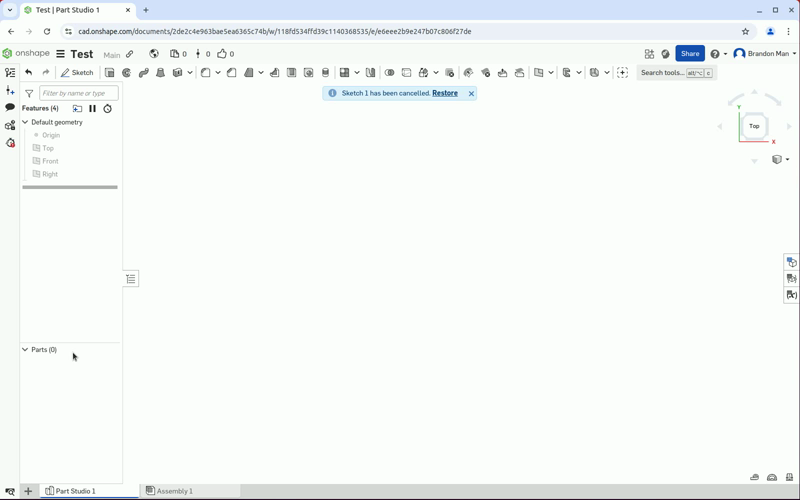
key(space)
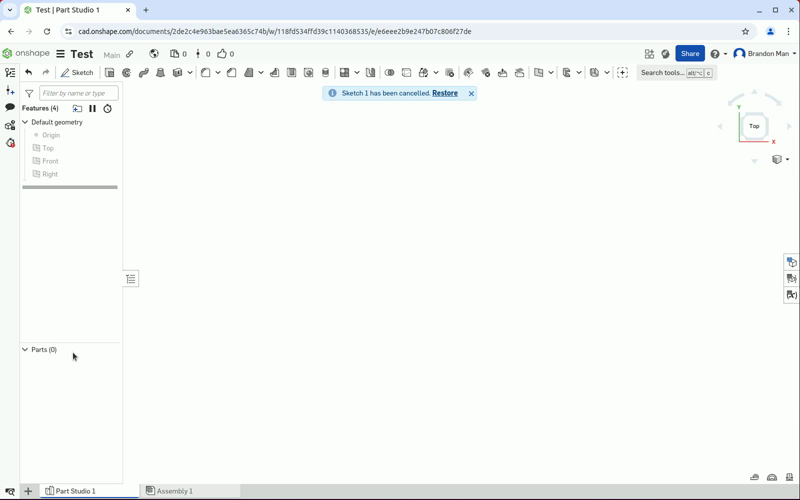
key_down(shift)
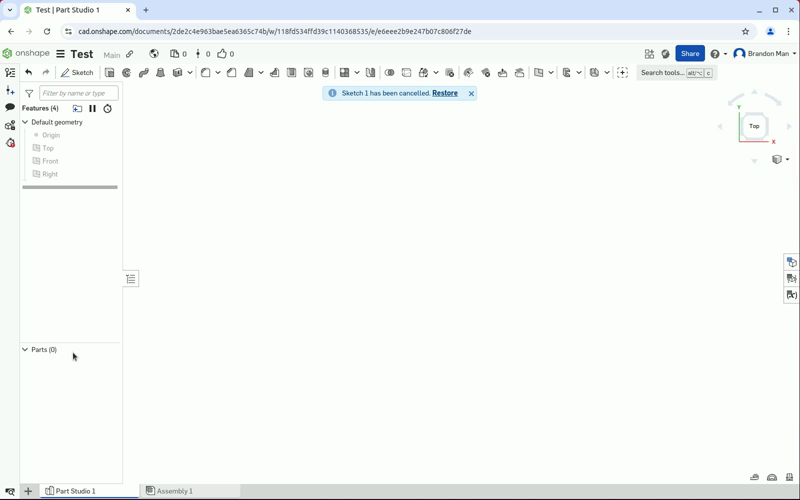
key(up)
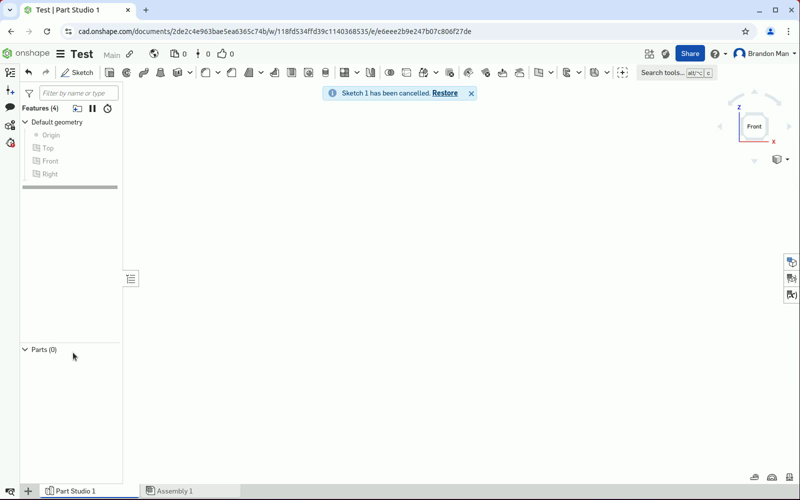
key_up(shift)
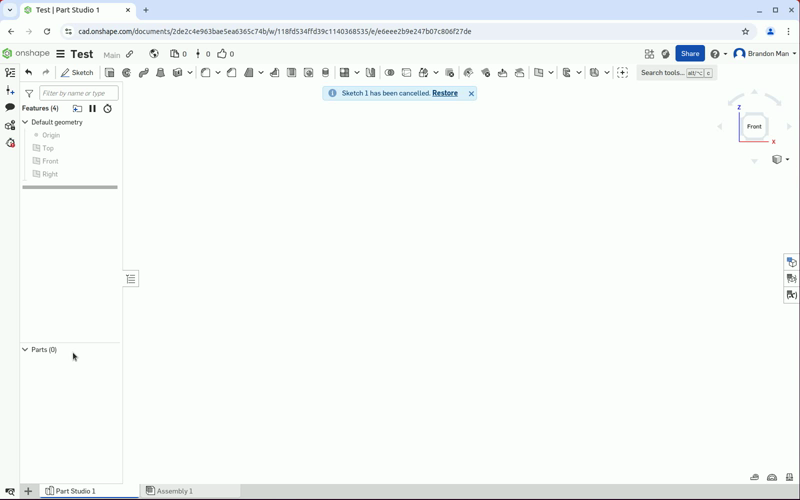
mouse_move(73, 352)
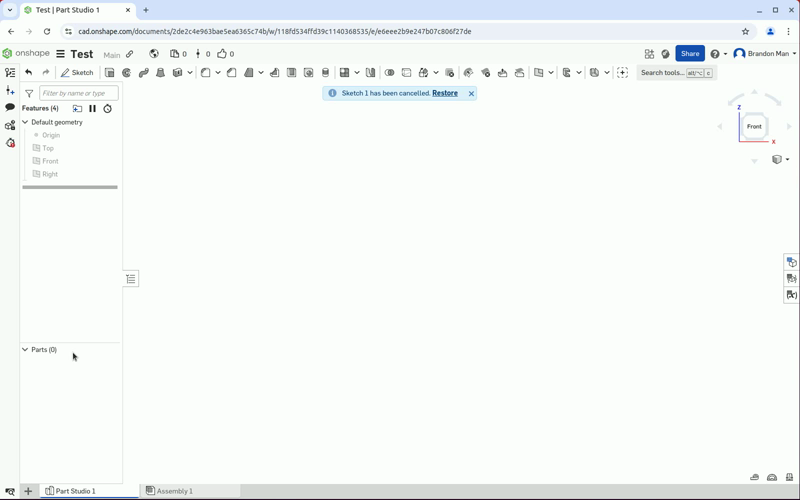
key(shift+y)
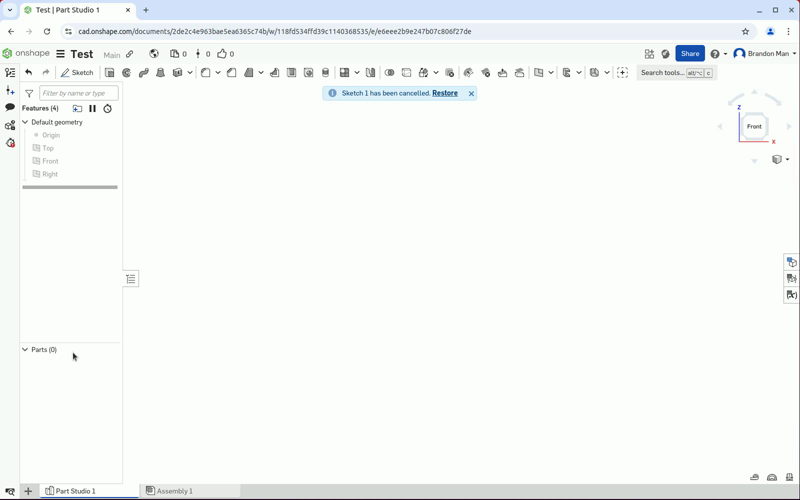
key(shift+s)
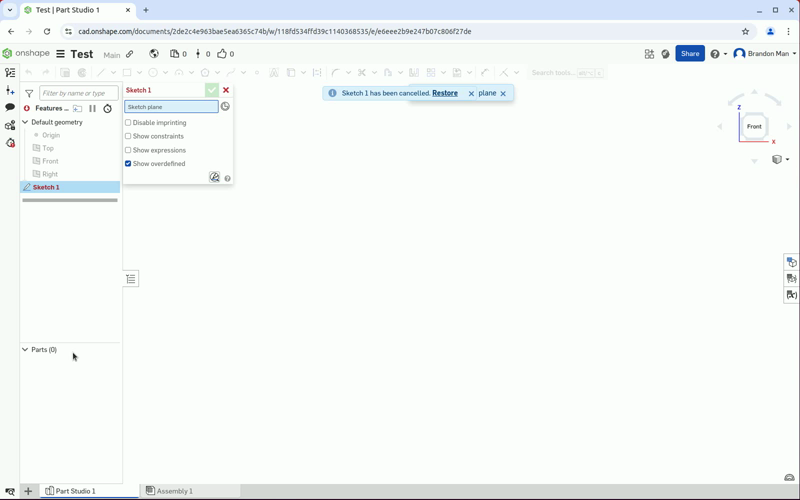
mouse_move(73, 163)
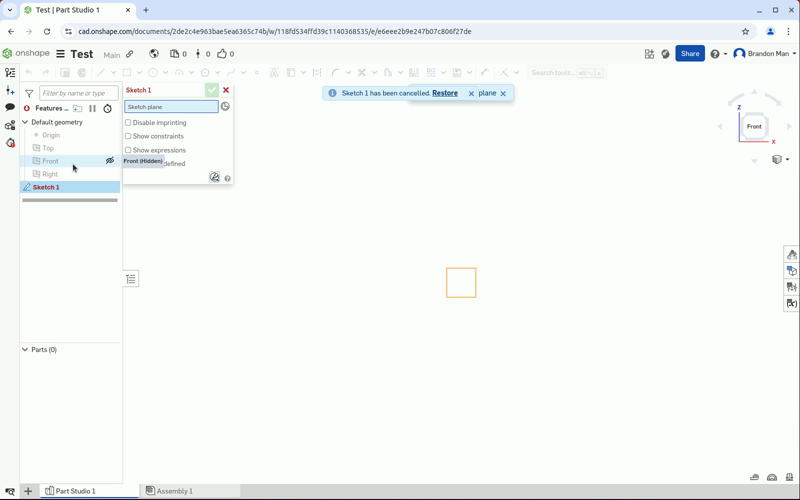
click(73, 163)
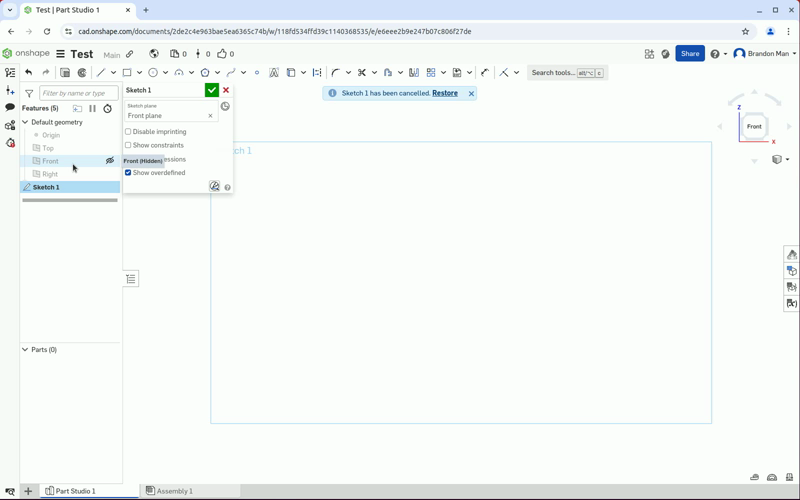
mouse_move(73, 352)
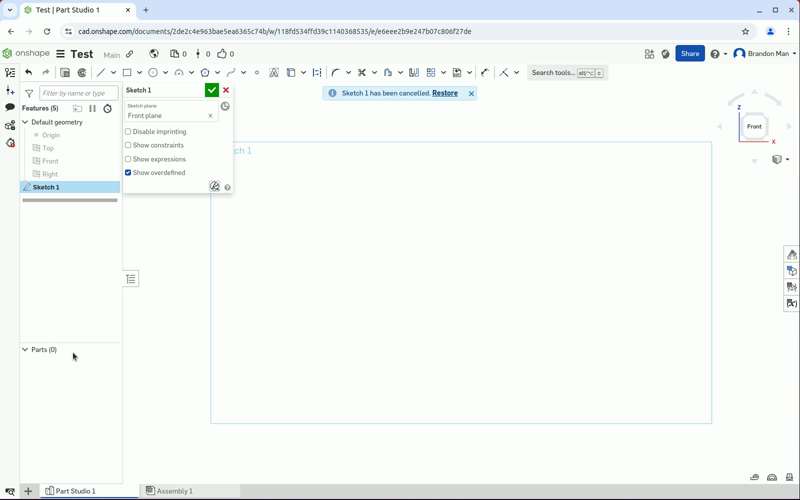
key(y)
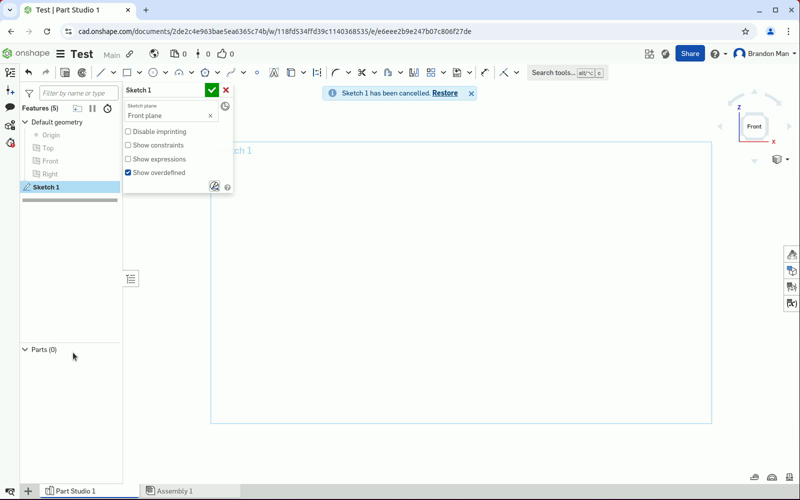
key(l)
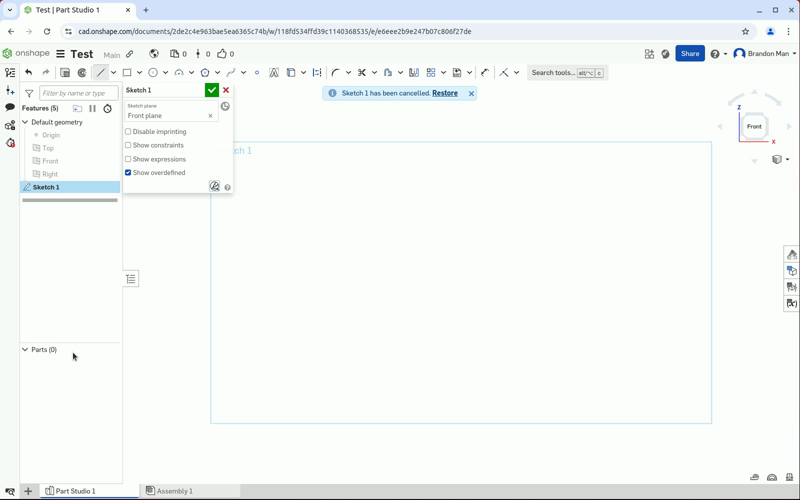
key_down(shift)
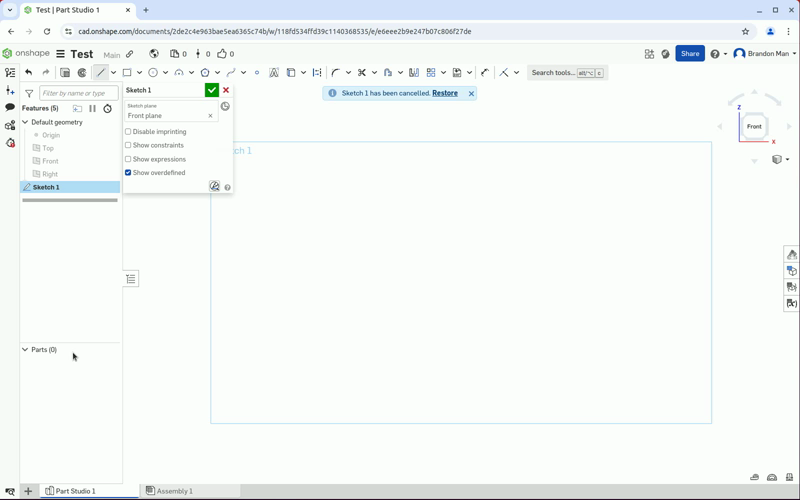
mouse_move(355, 341)
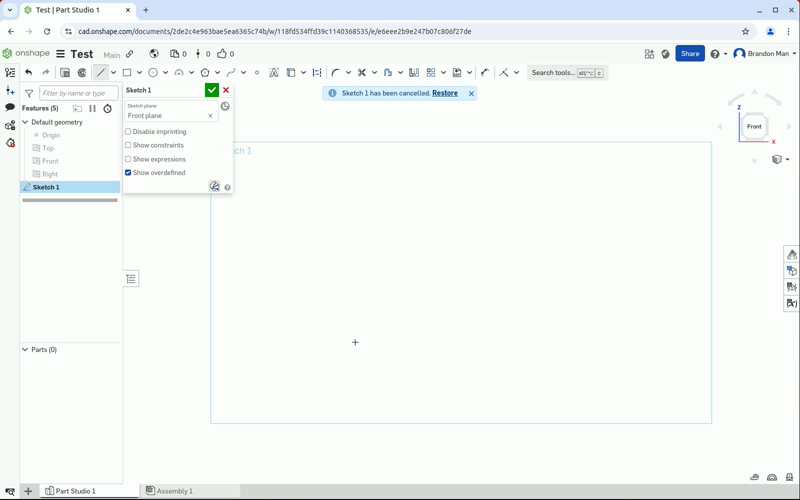
click(355, 341)
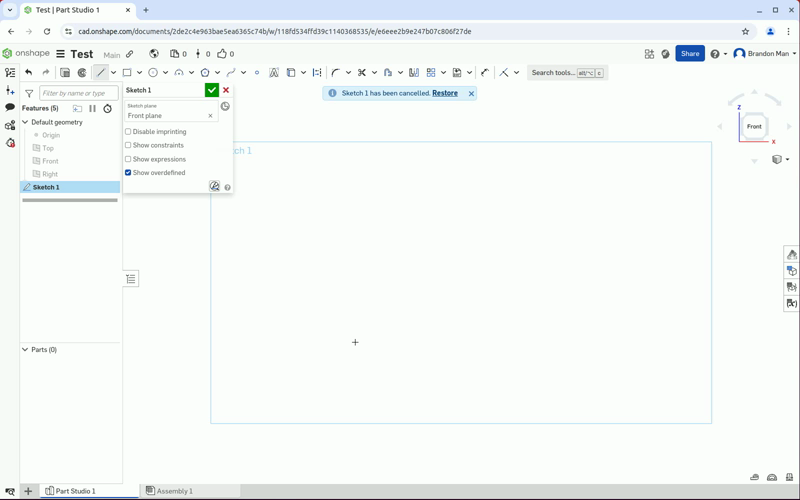
key_up(shift)
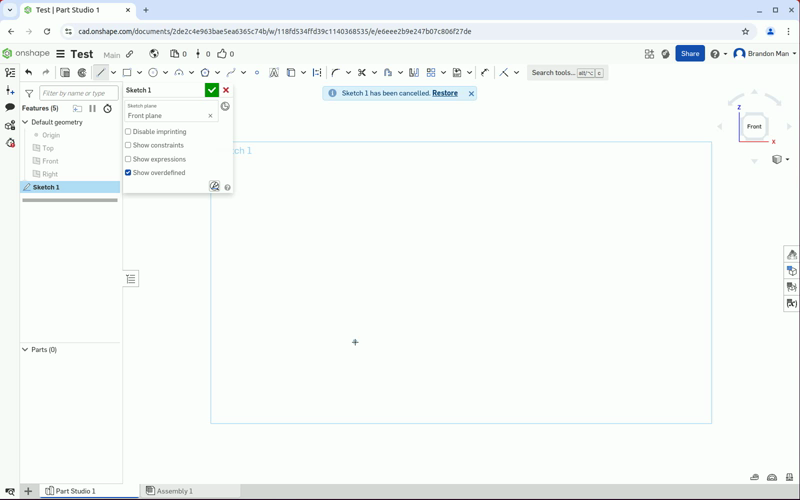
key_down(shift)
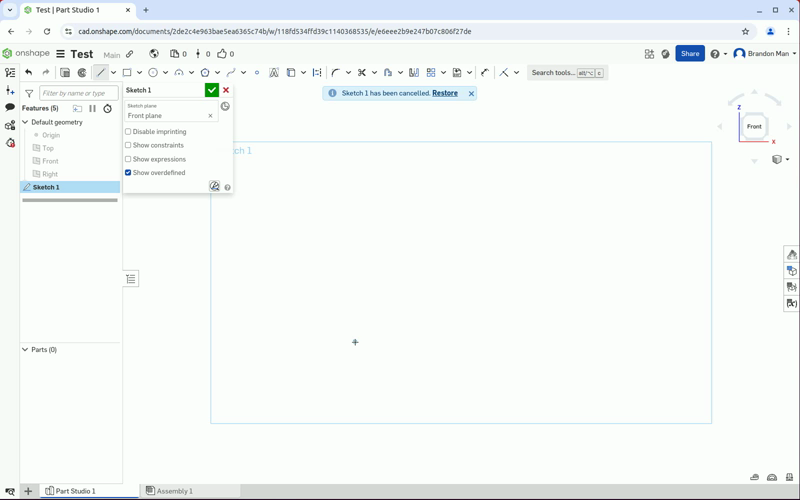
mouse_move(385, 341)
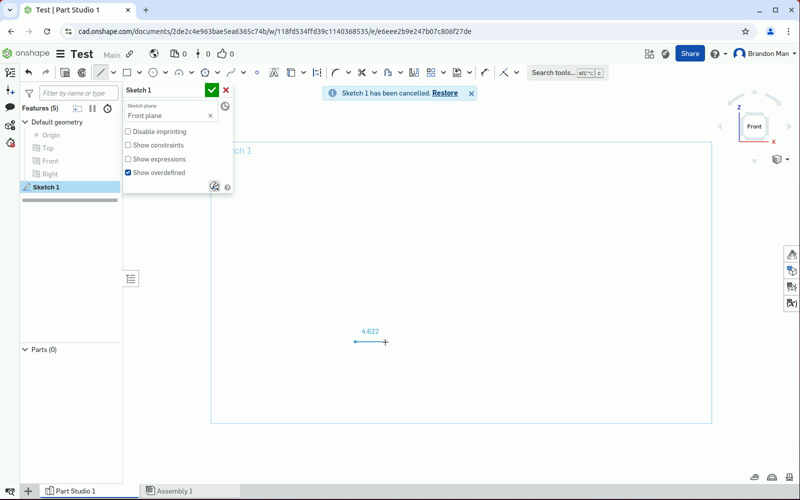
mouse_move(369, 341)
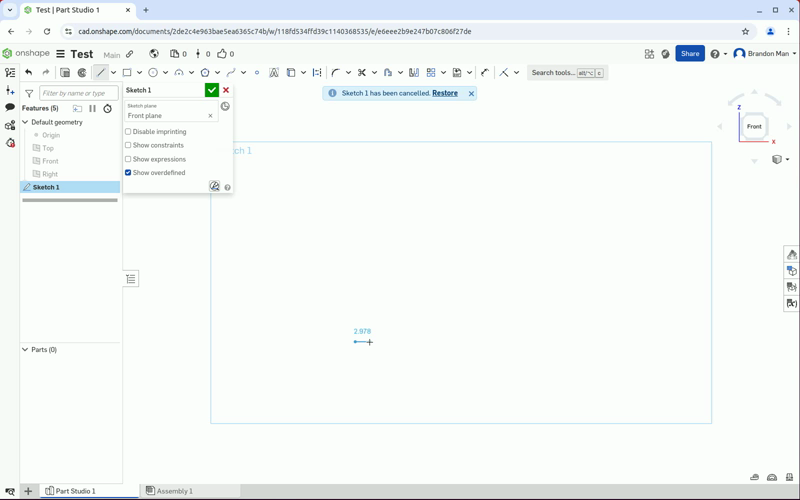
click(369, 341)
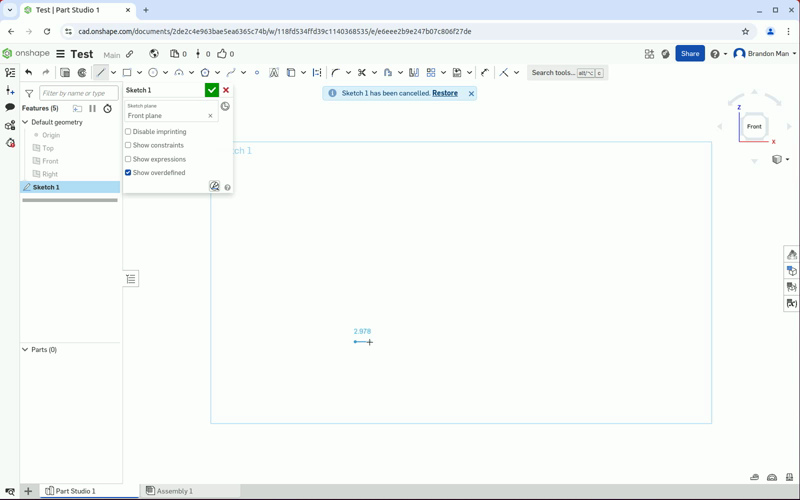
key_up(shift)
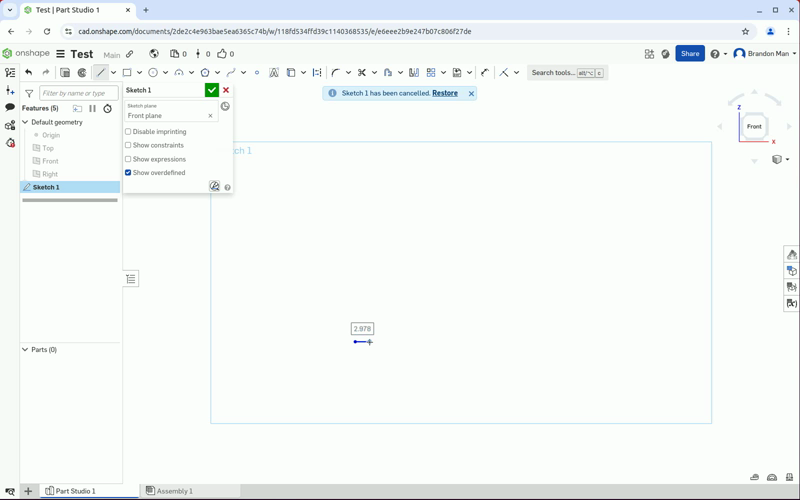
key_down(shift)
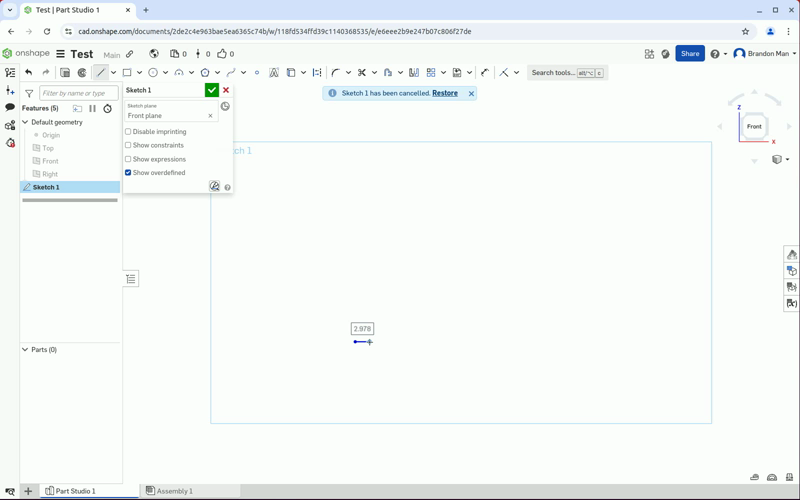
mouse_move(369, 277)
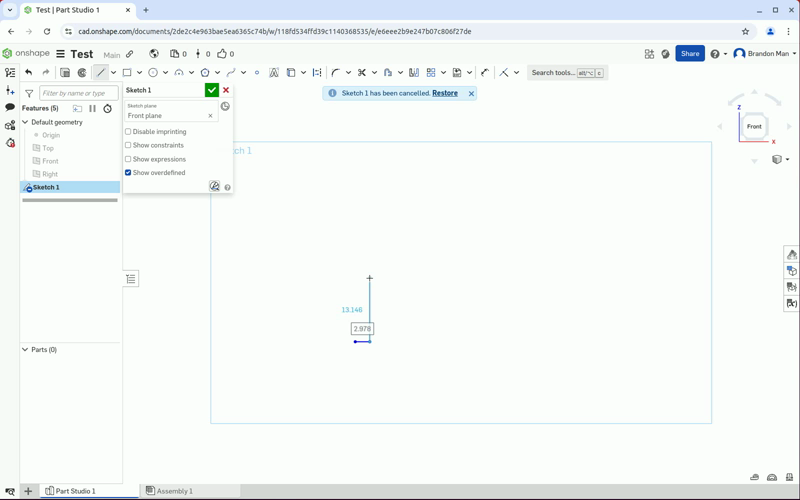
click(369, 277)
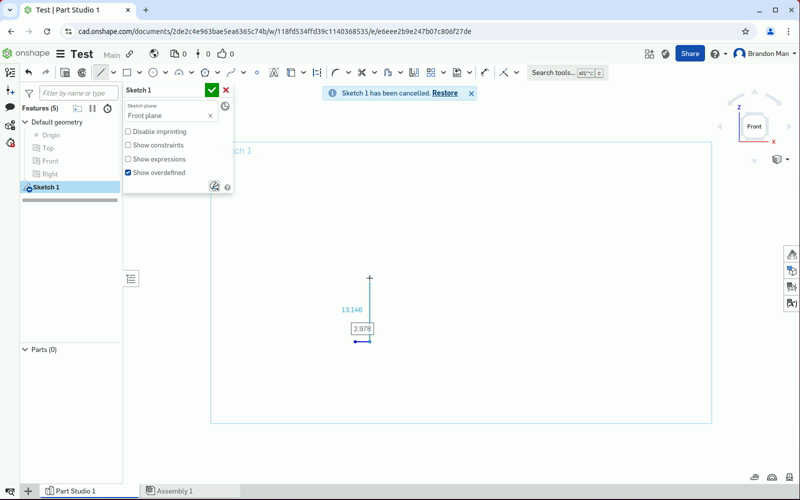
key_up(shift)
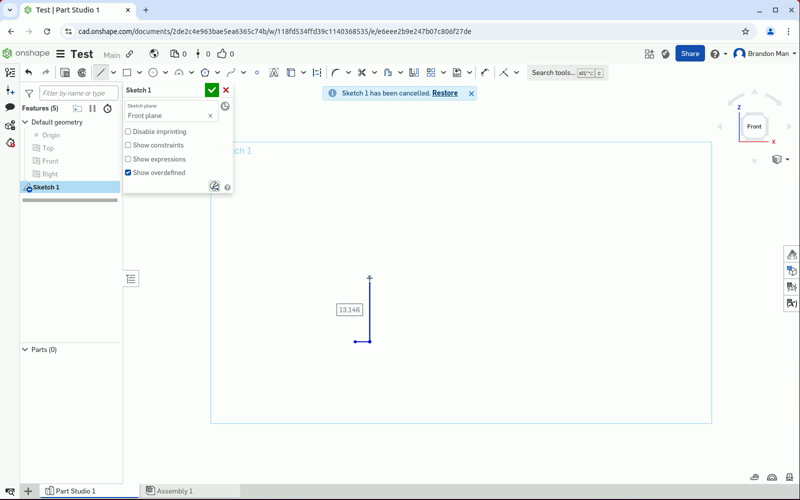
key(esc)
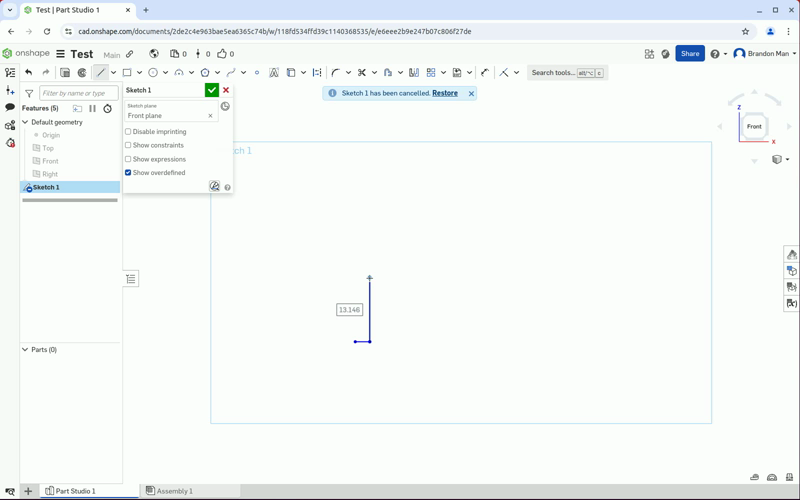
key(a)
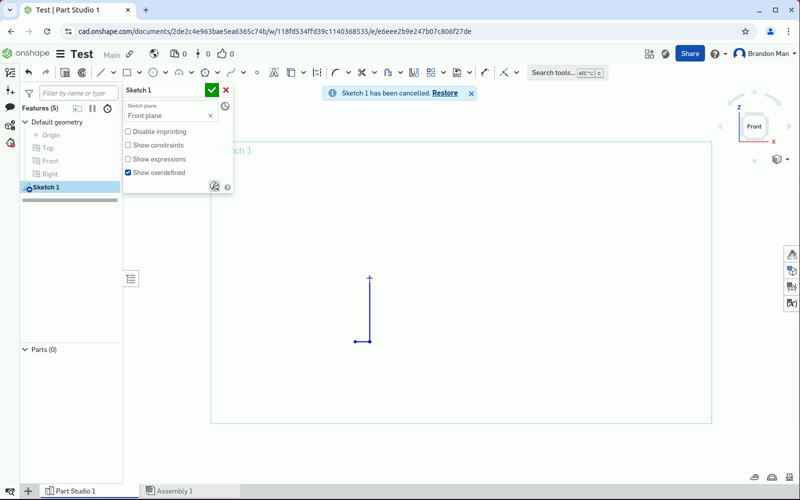
mouse_move(369, 277)
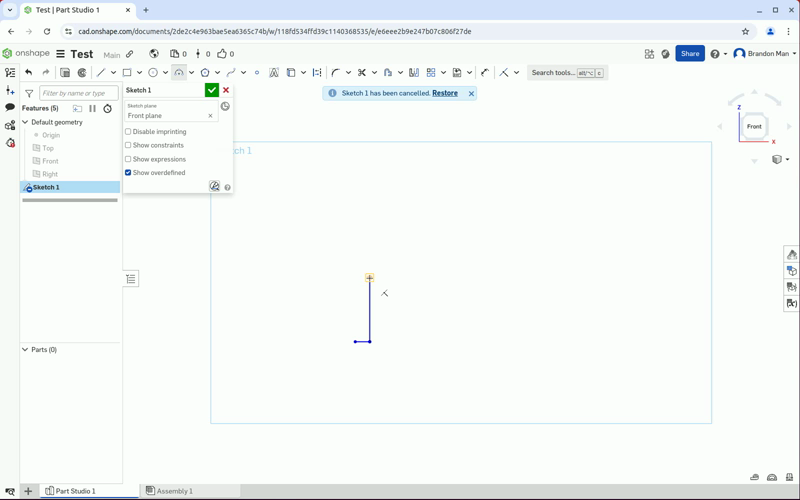
click(369, 277)
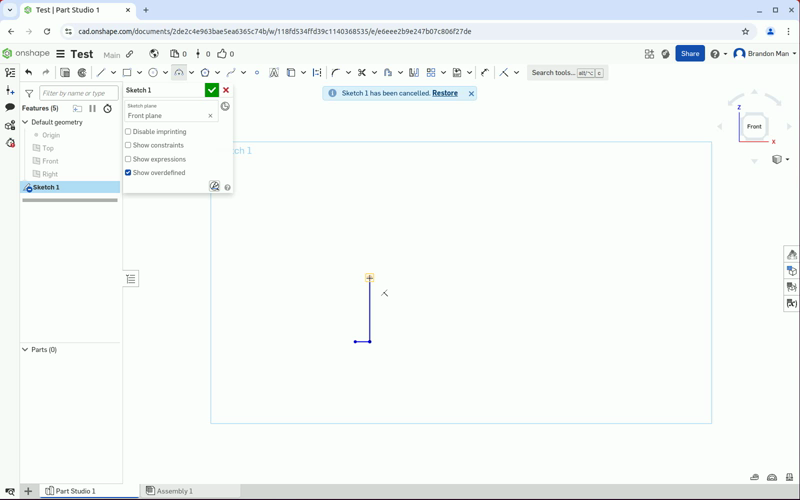
key_down(shift)
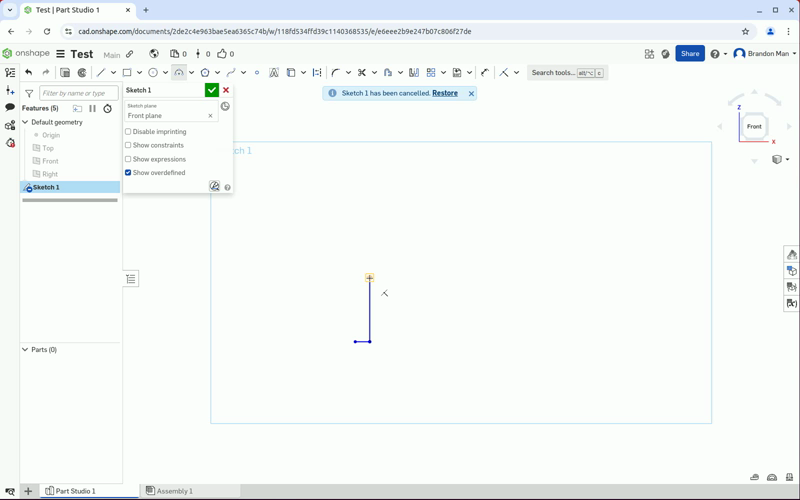
mouse_move(355, 277)
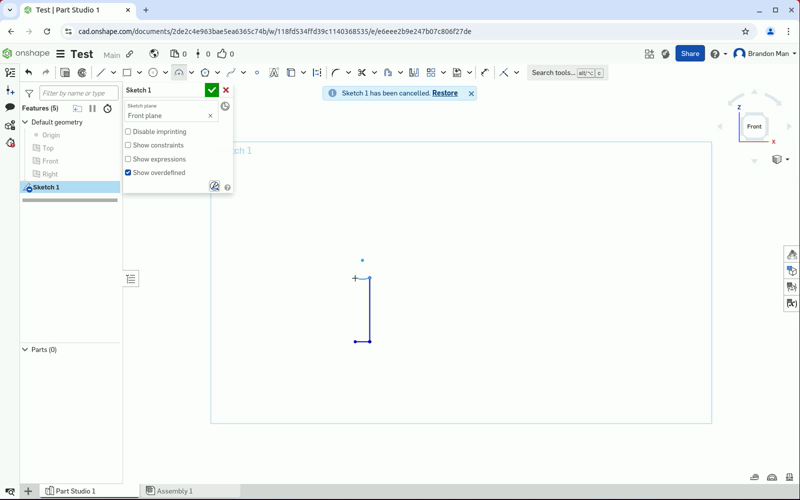
click(355, 277)
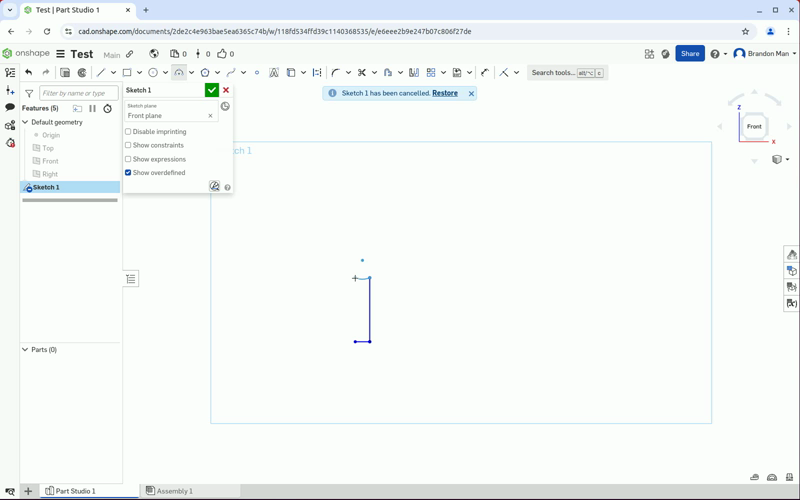
mouse_move(362, 270)
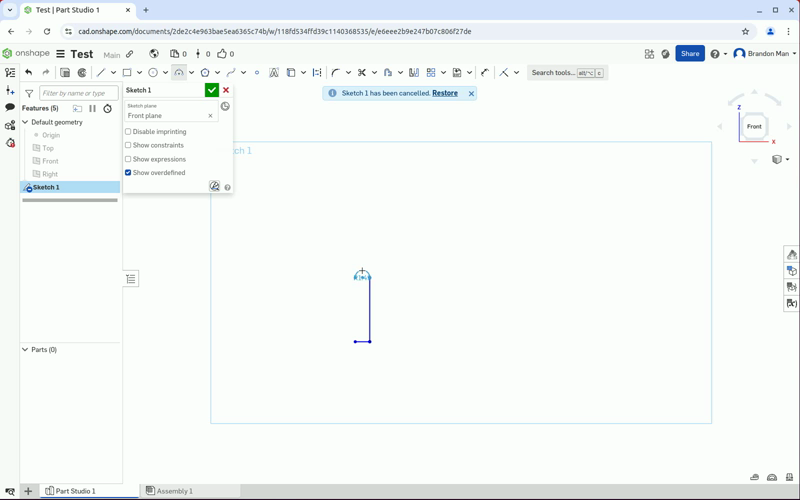
click(362, 270)
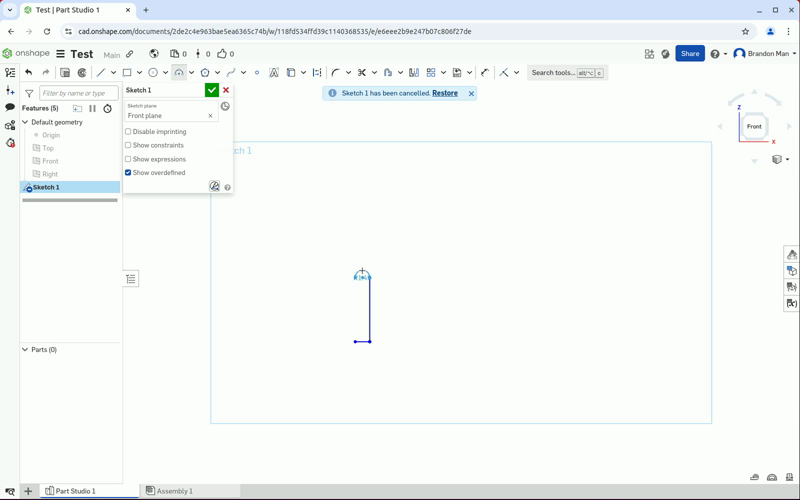
key_up(shift)
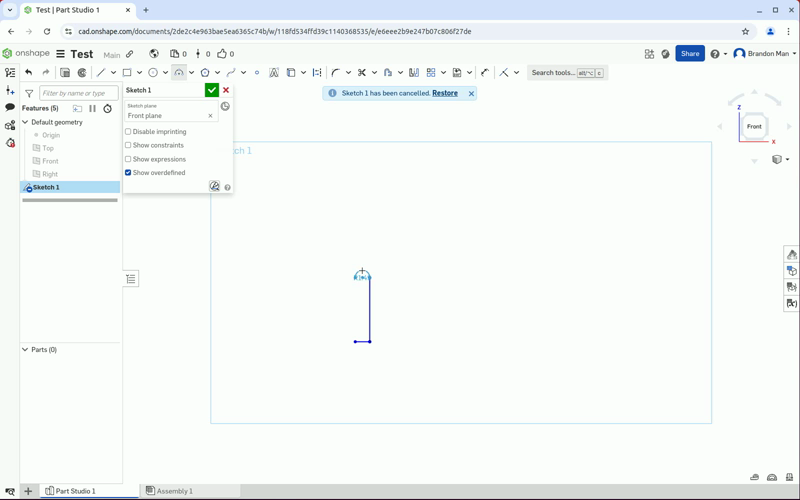
key(esc)
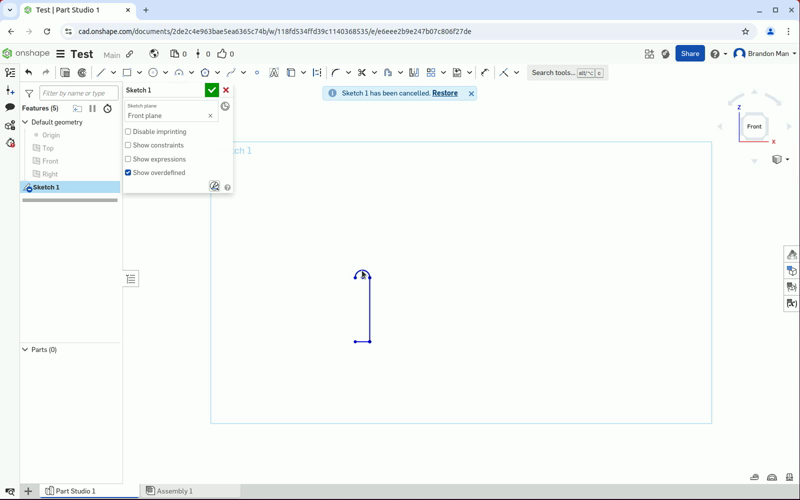
key(l)
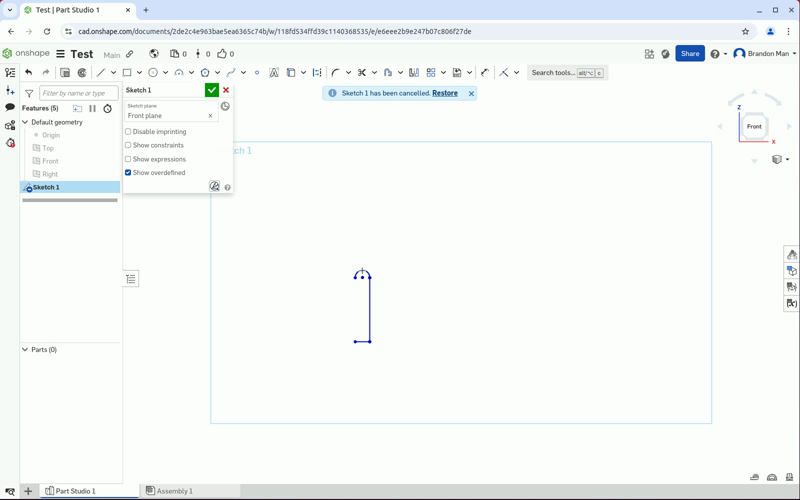
mouse_move(355, 277)
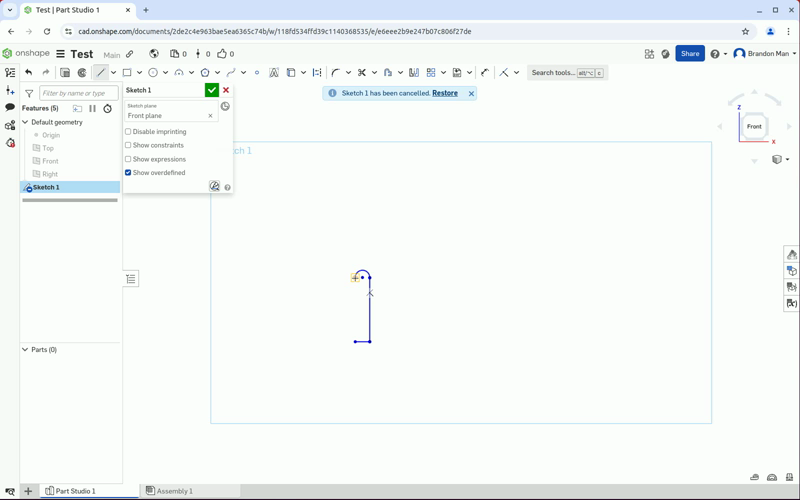
click(355, 277)
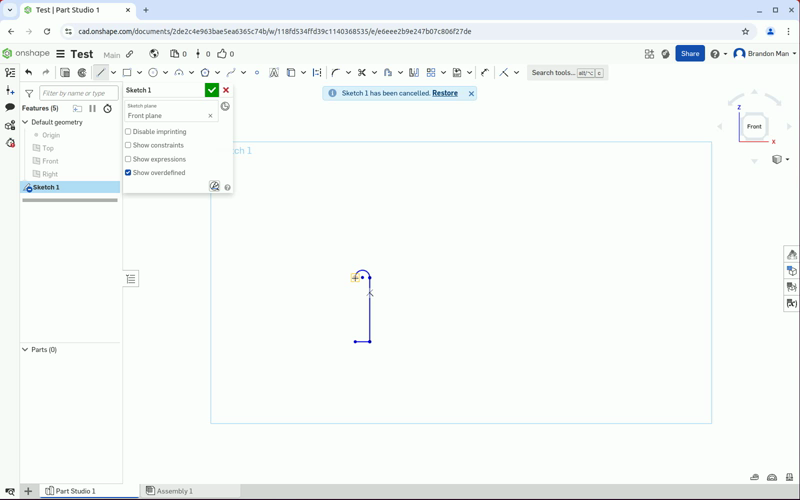
key_down(shift)
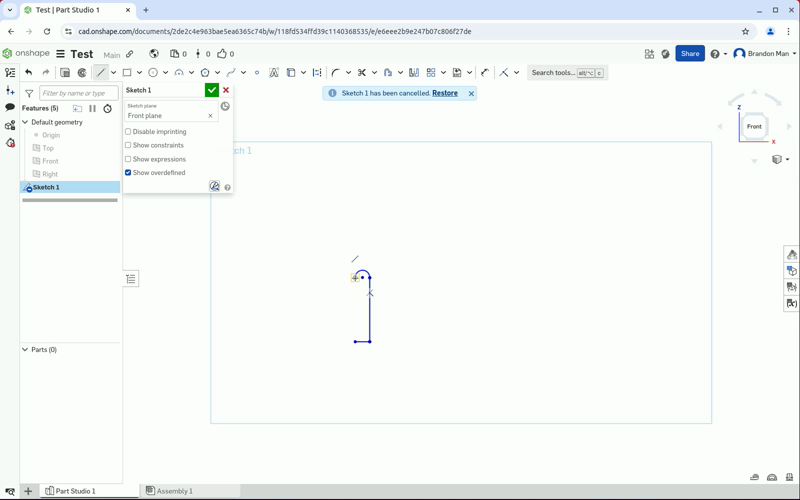
mouse_move(355, 341)
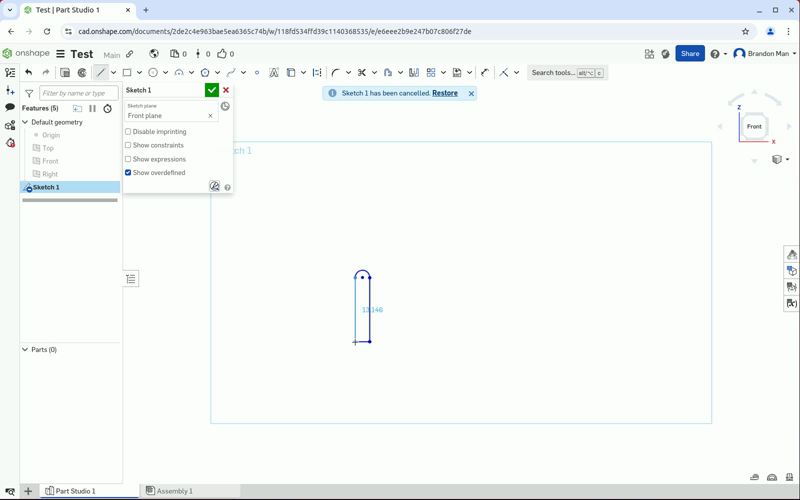
key_up(shift)
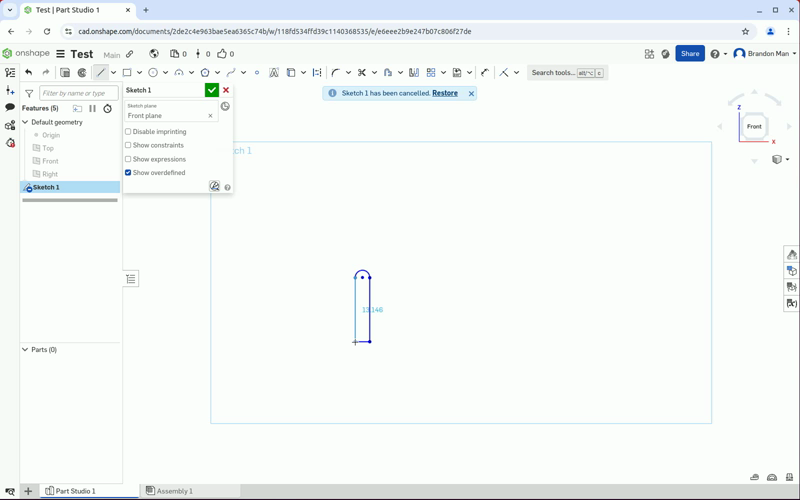
click(355, 341)
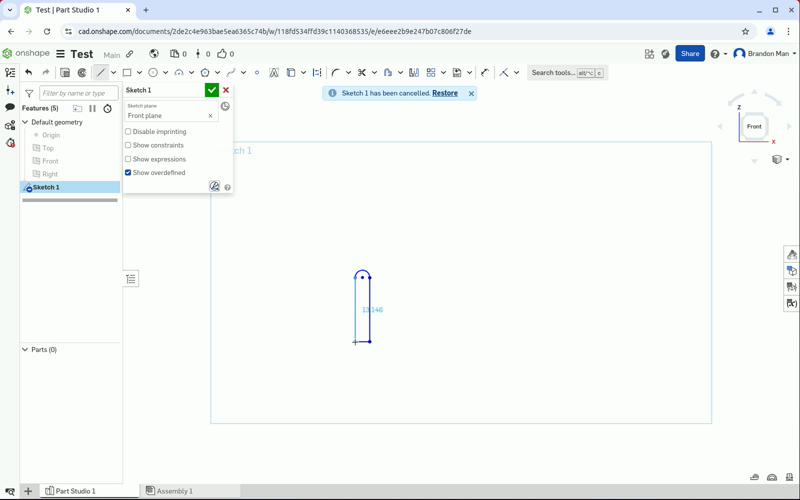
key(esc)
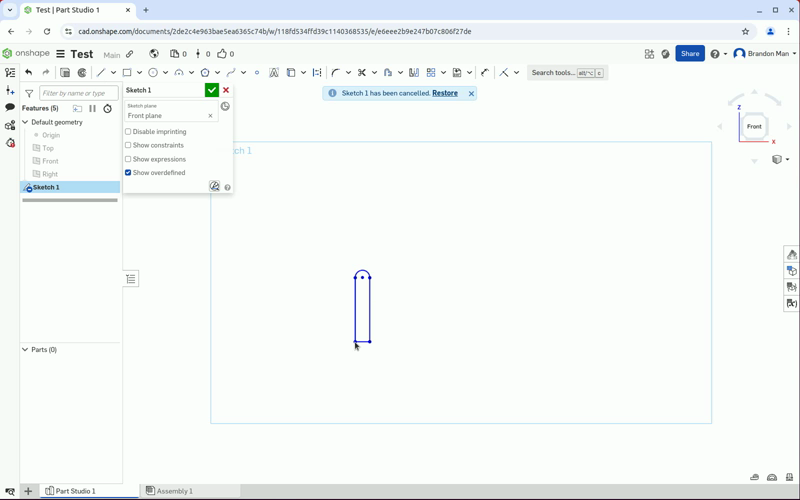
key(c)
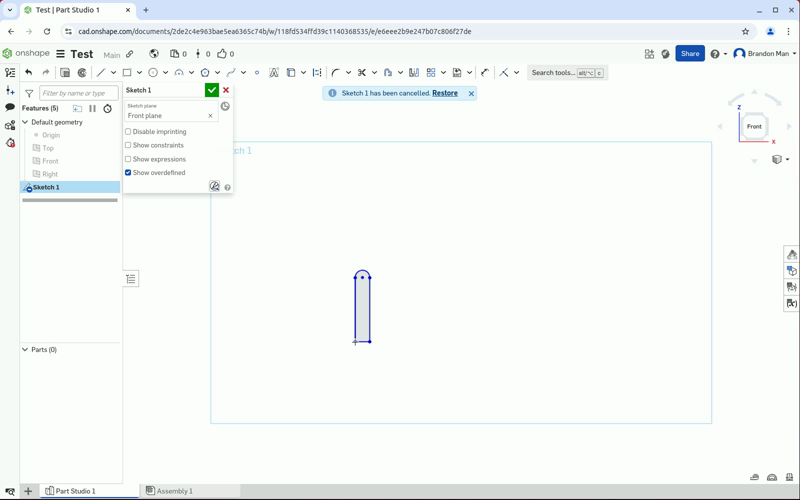
key_down(shift)
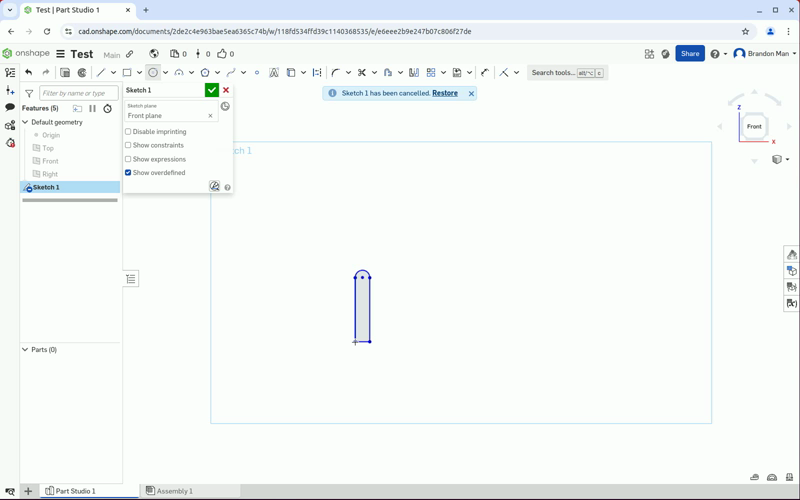
mouse_move(362, 277)
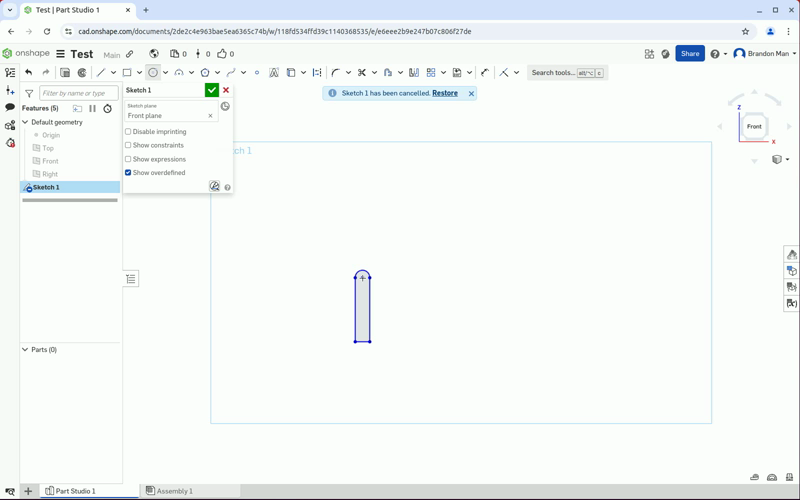
click(362, 277)
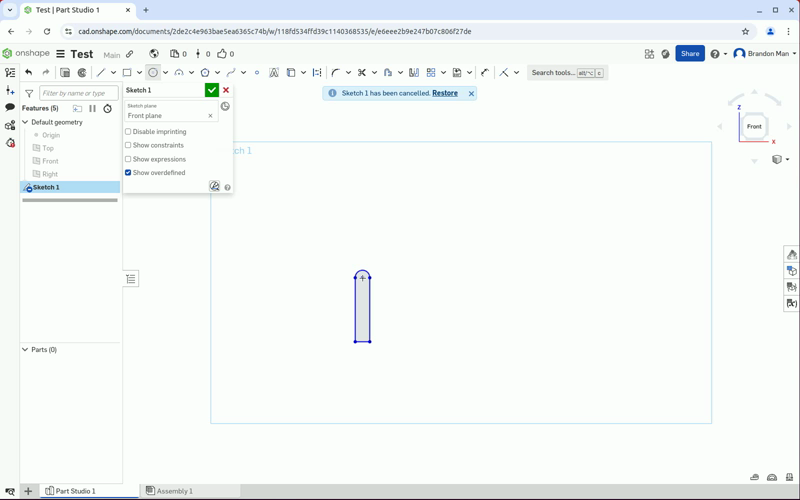
key_up(shift)
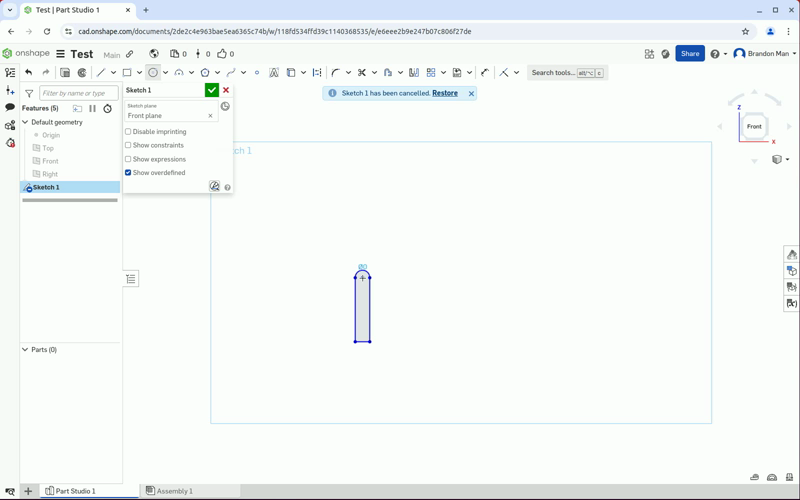
mouse_move(366, 277)
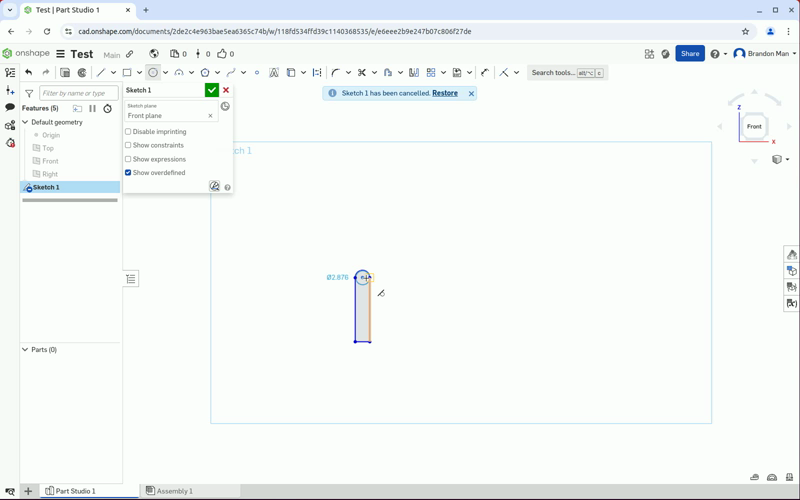
scroll(6)
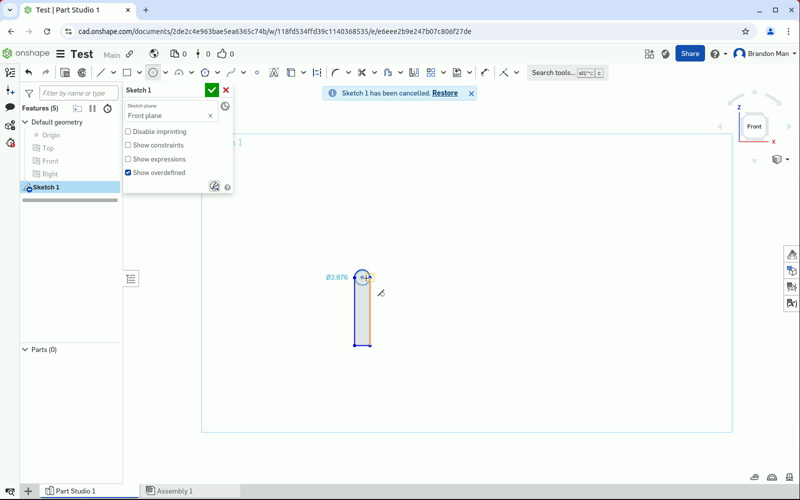
scroll(6)
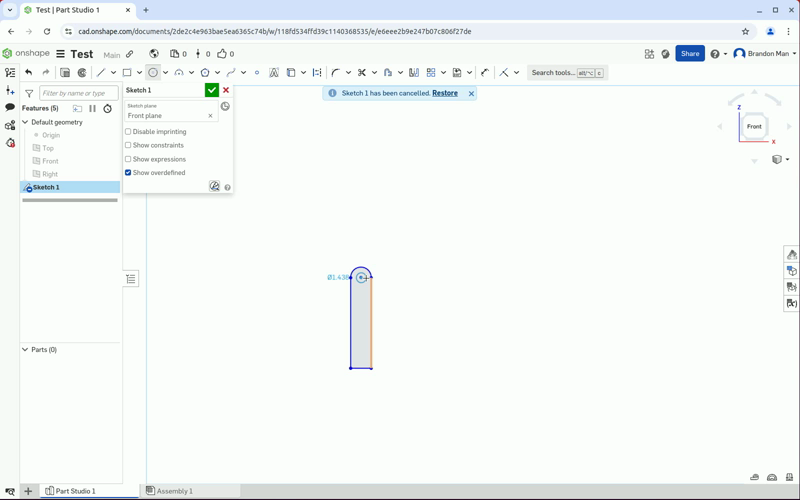
scroll(6)
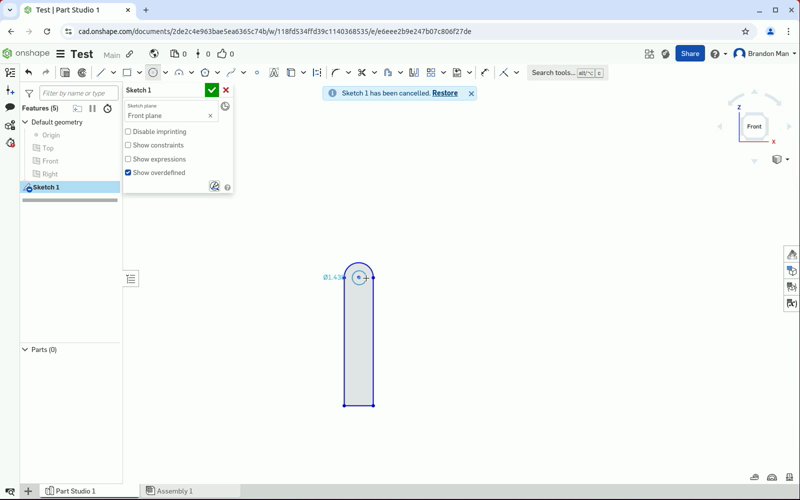
scroll(6)
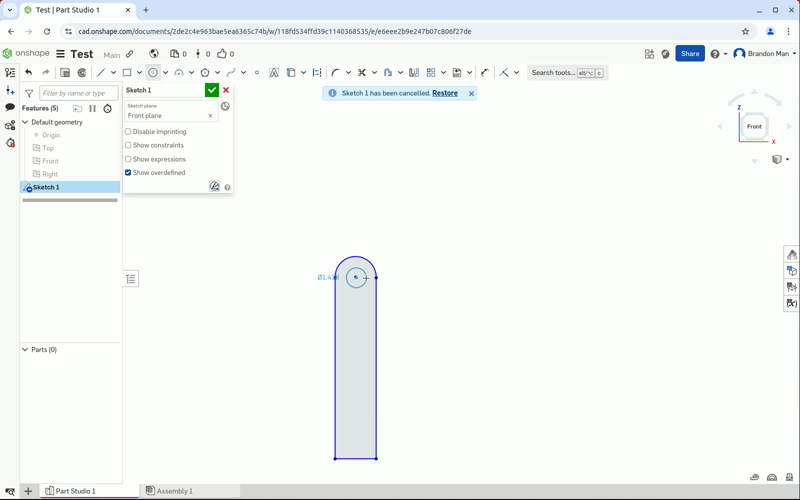
scroll(6)
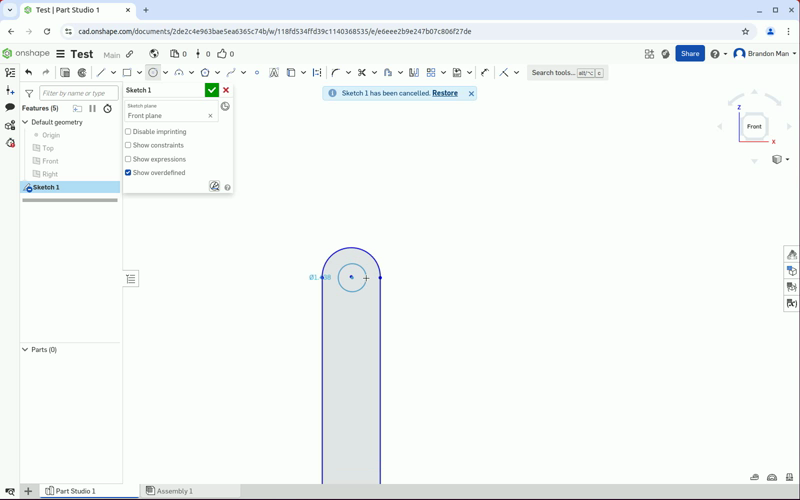
scroll(6)
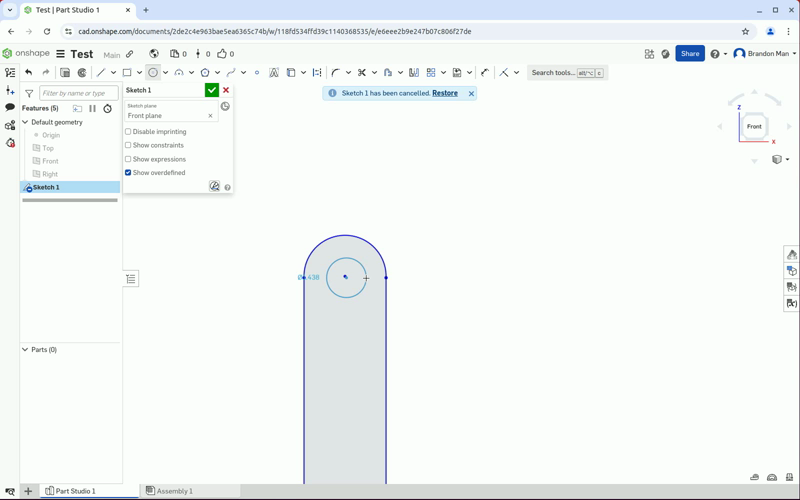
scroll(6)
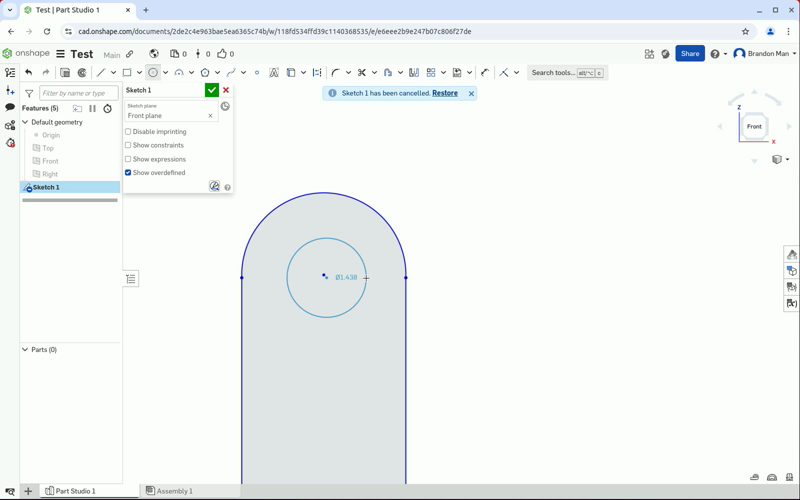
click(366, 277)
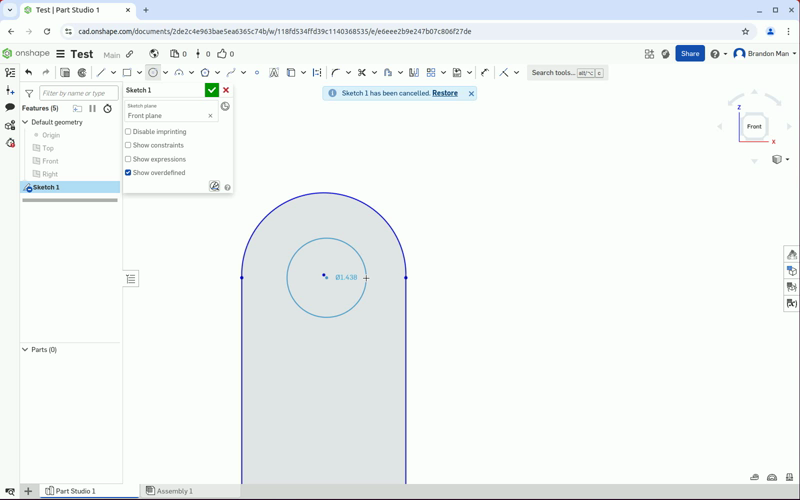
scroll(-6)
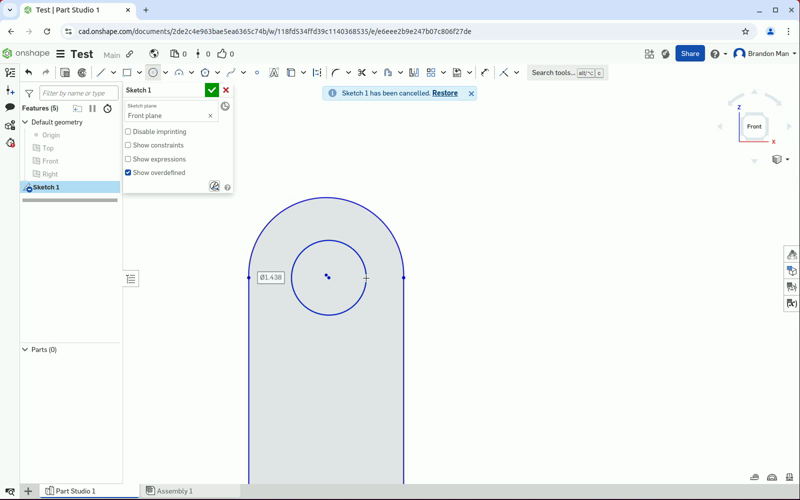
scroll(-6)
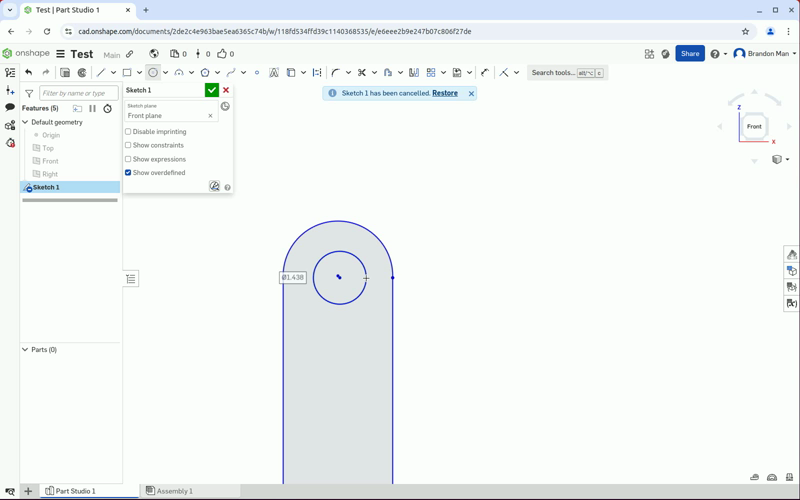
scroll(-6)
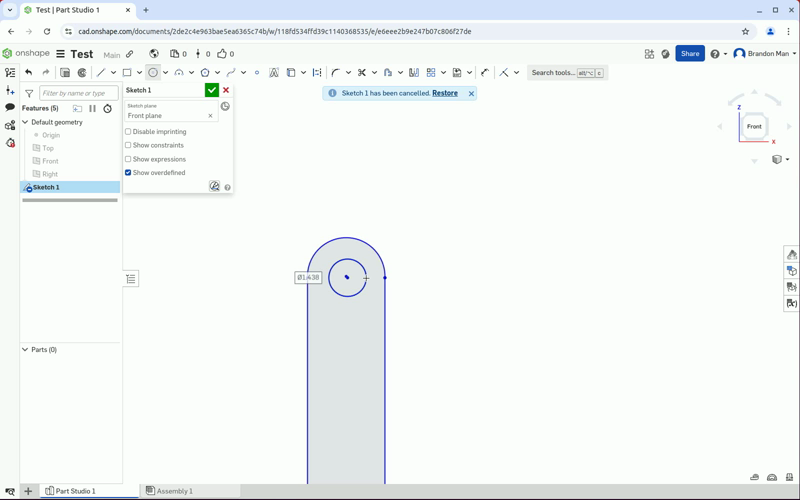
scroll(-6)
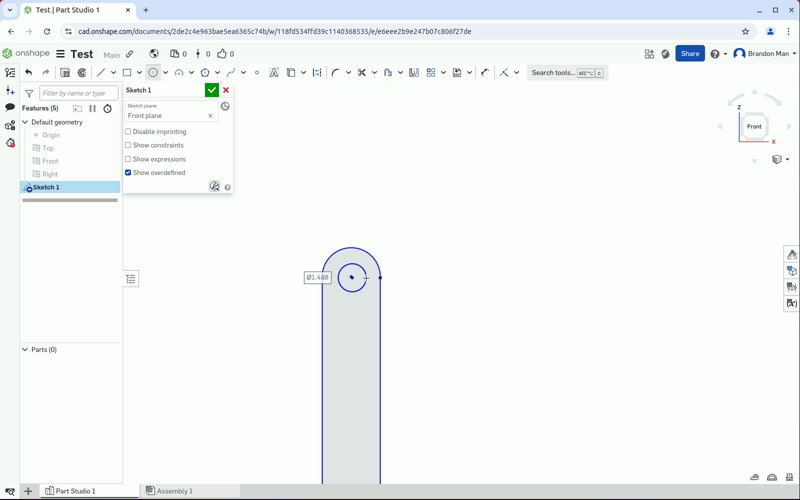
scroll(-6)
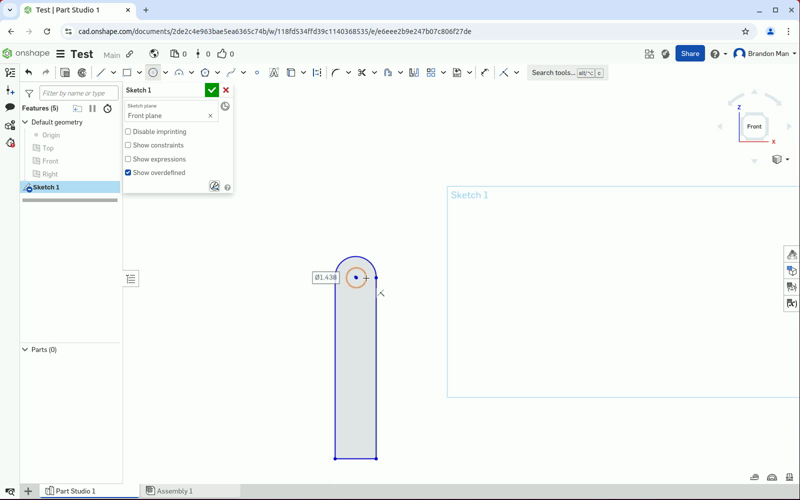
scroll(-6)
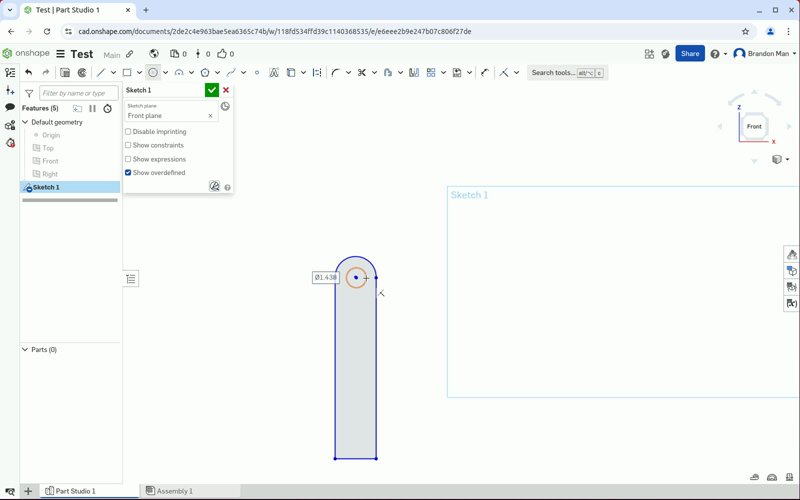
scroll(-6)
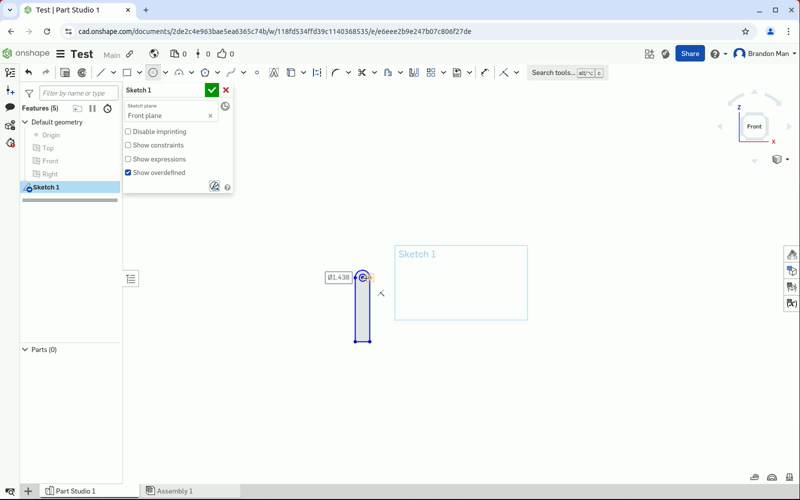
key(esc)
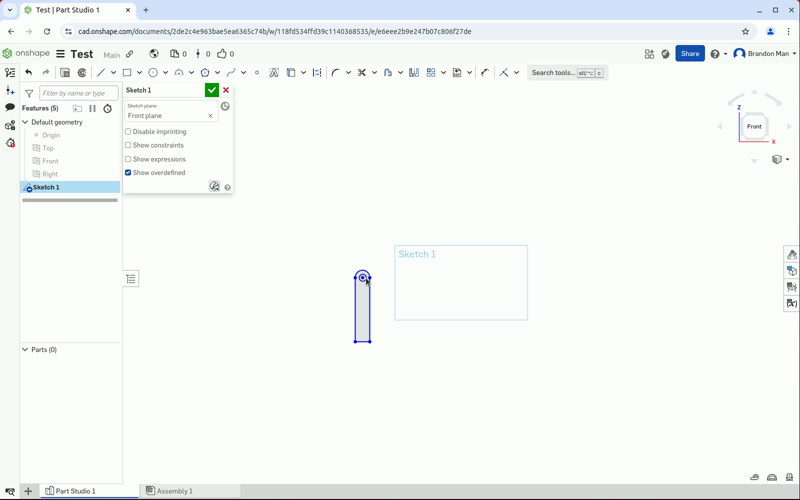
mouse_move(362, 317)
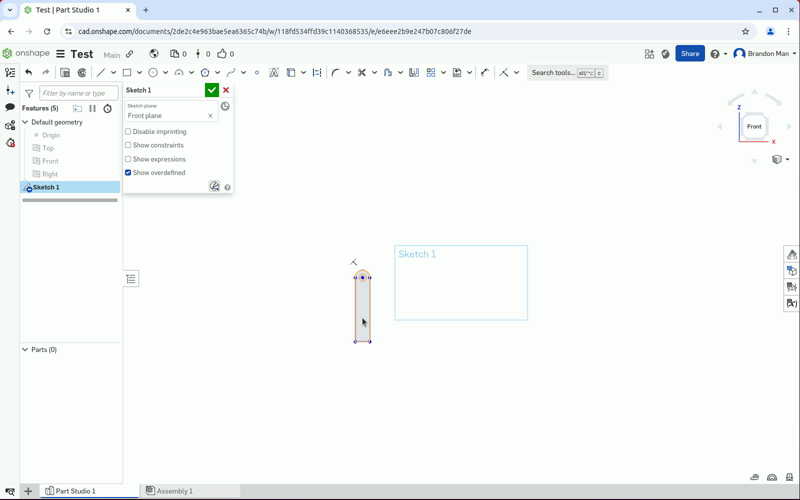
scroll(6)
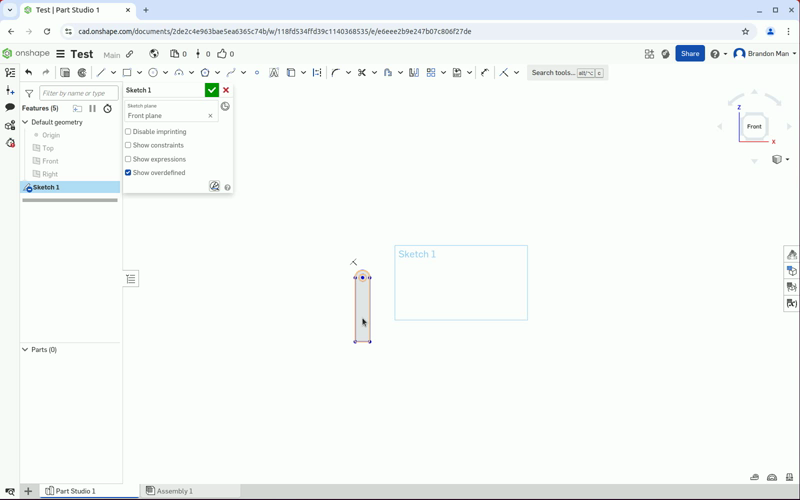
scroll(6)
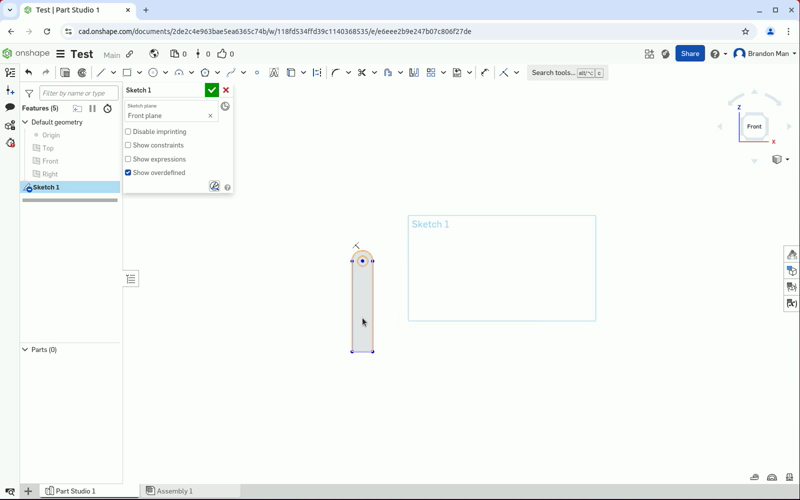
scroll(6)
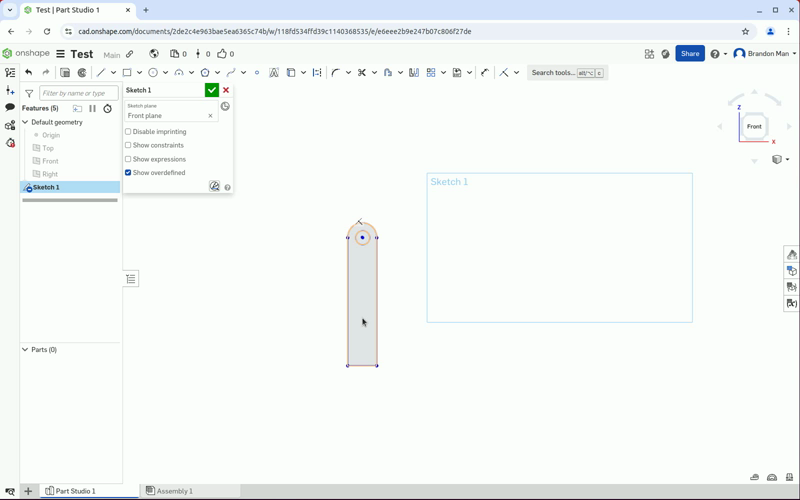
scroll(6)
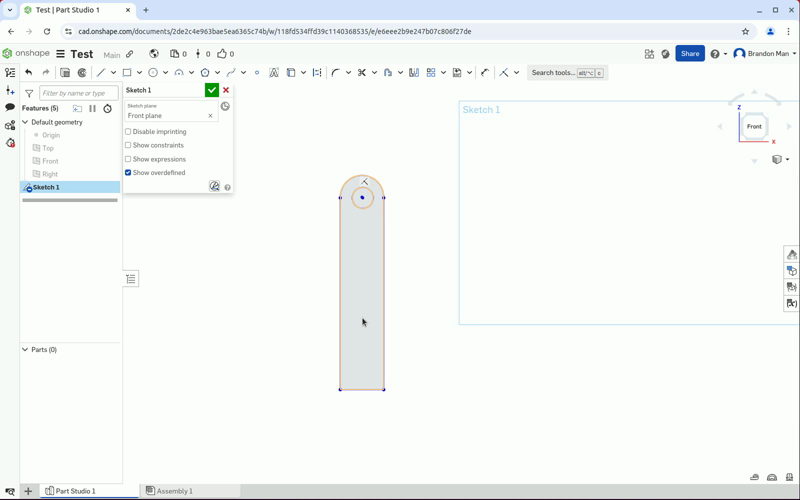
scroll(6)
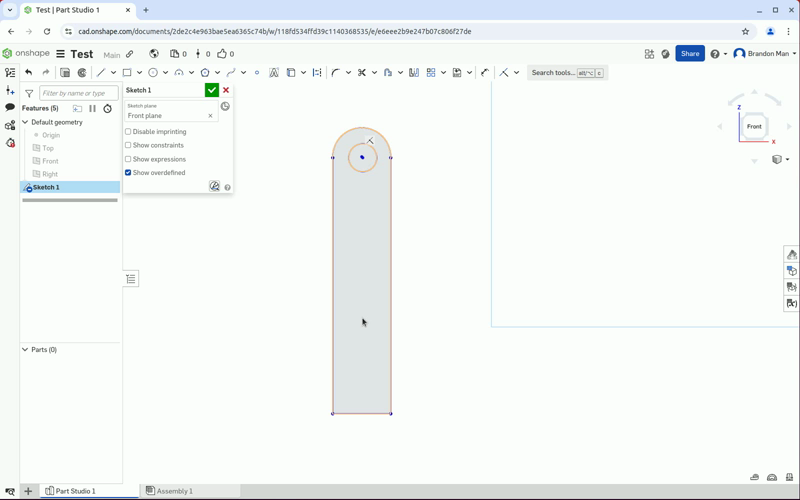
scroll(6)
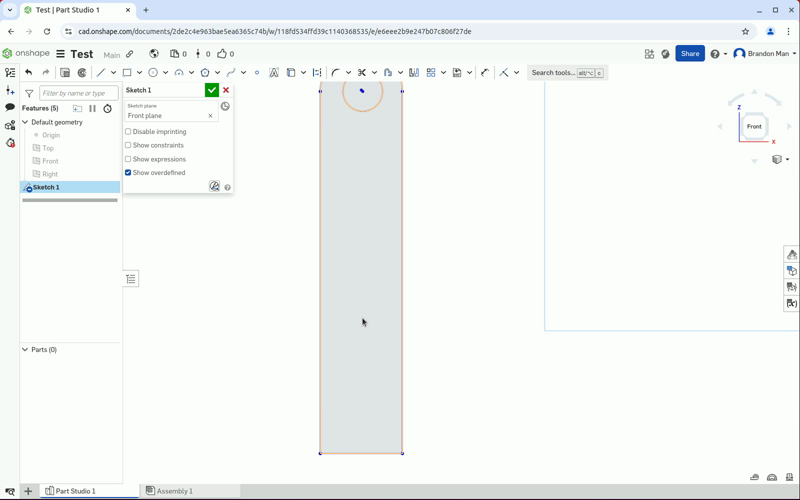
scroll(6)
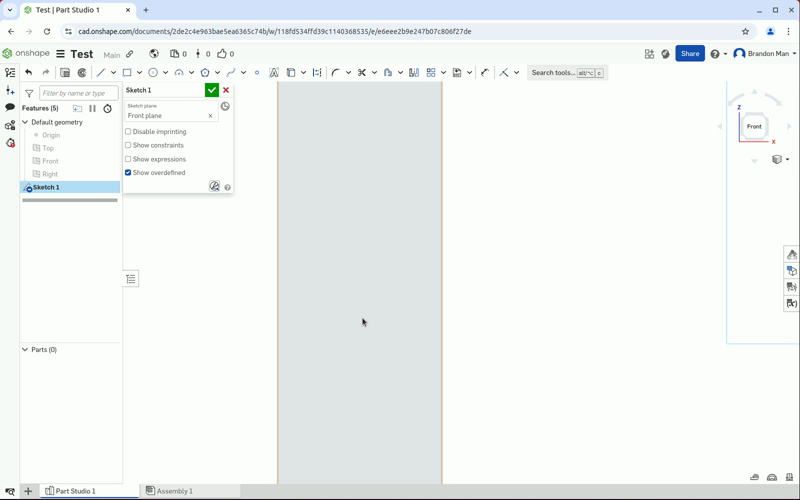
click(362, 317)
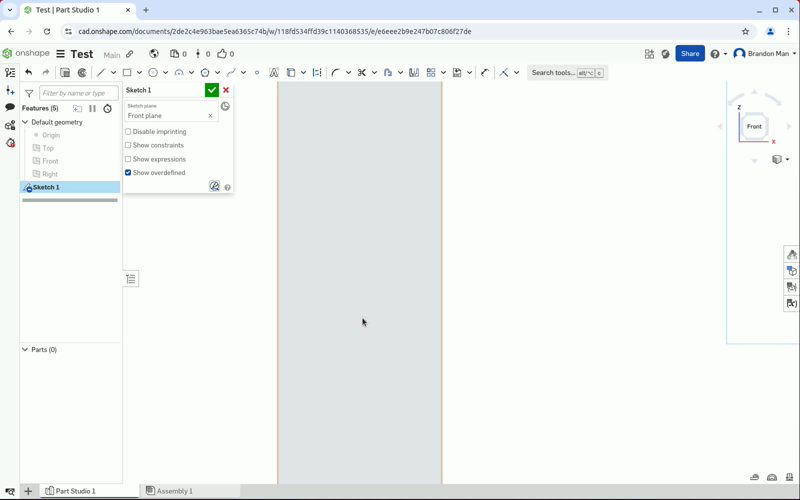
scroll(-6)
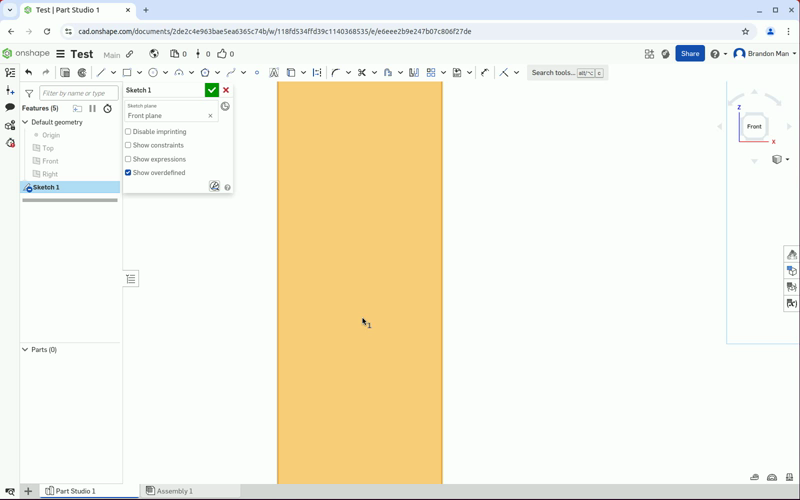
scroll(-6)
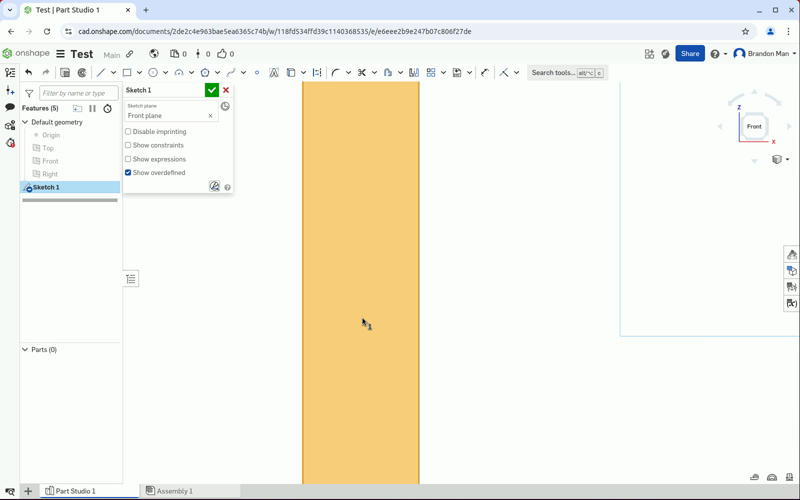
scroll(-6)
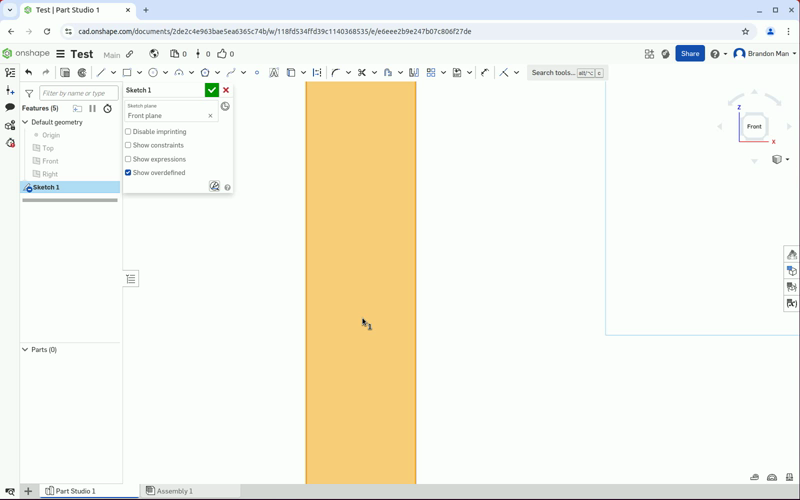
scroll(-6)
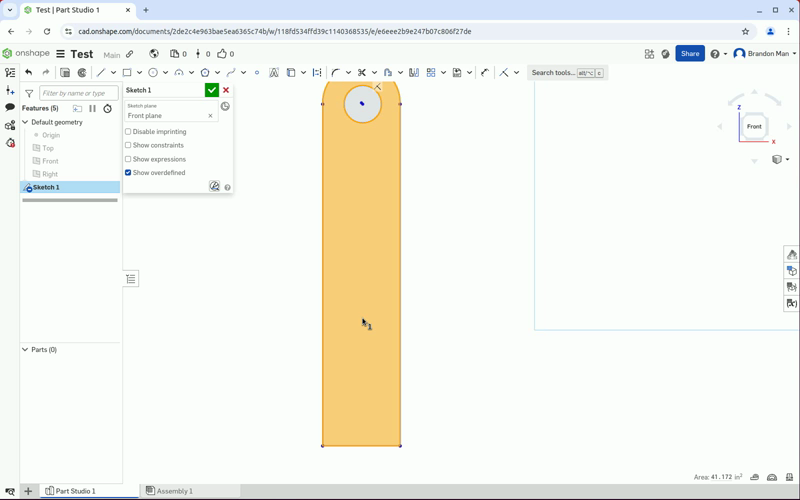
scroll(-6)
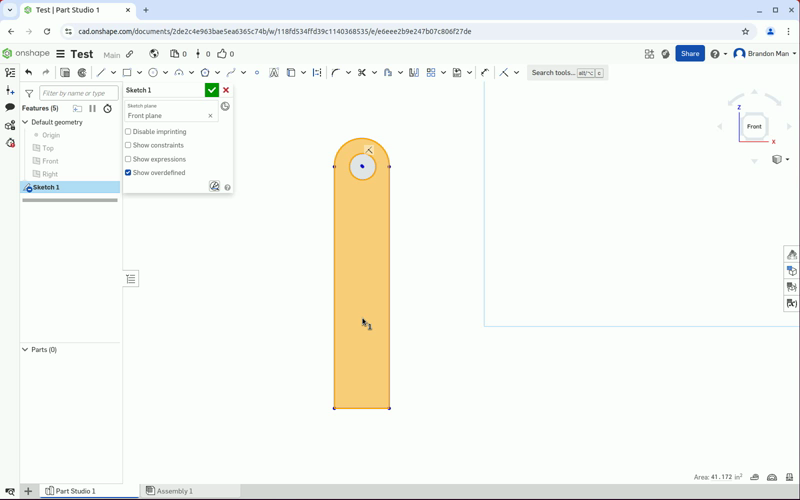
scroll(-6)
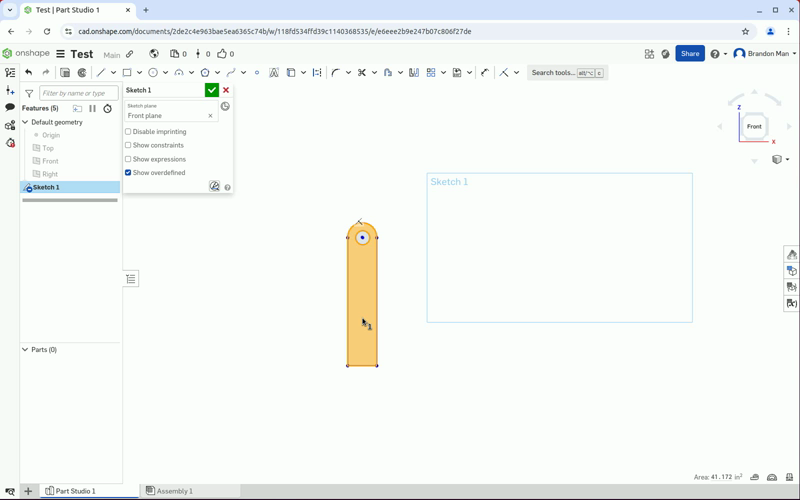
scroll(-6)
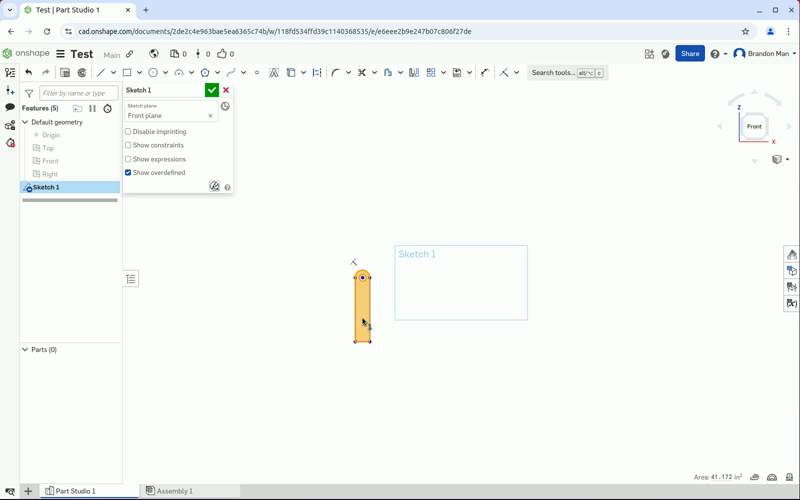
mouse_move(73, 352)
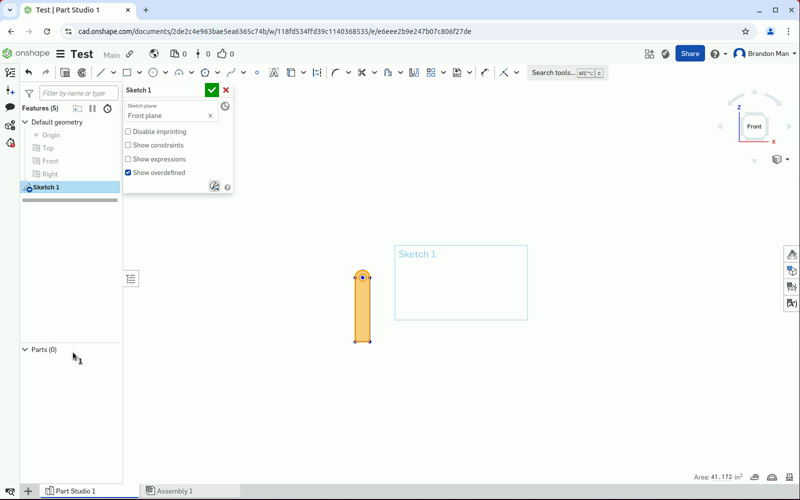
key(shift+y)
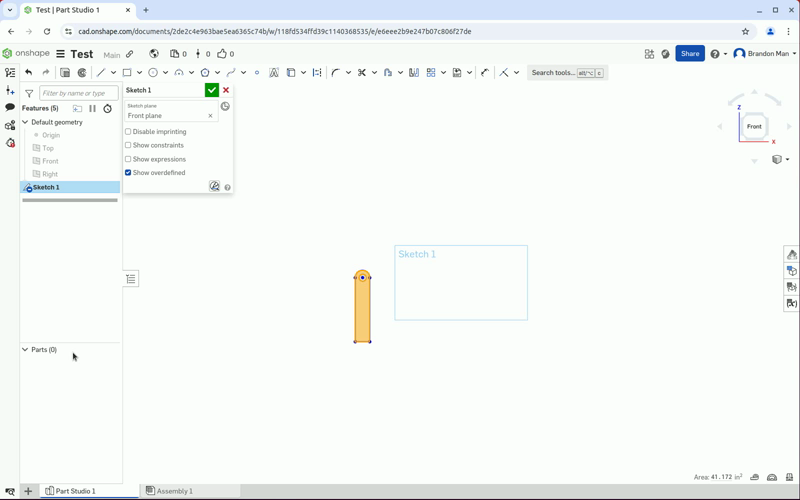
key(shift+e)
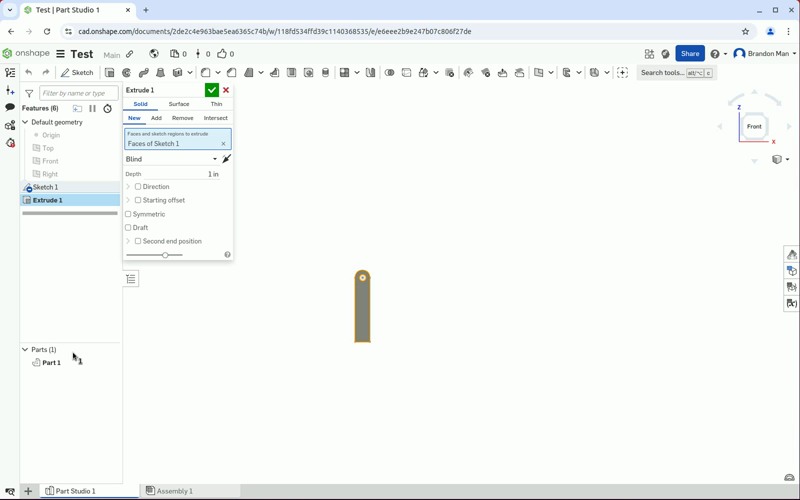
mouse_move(143, 106)
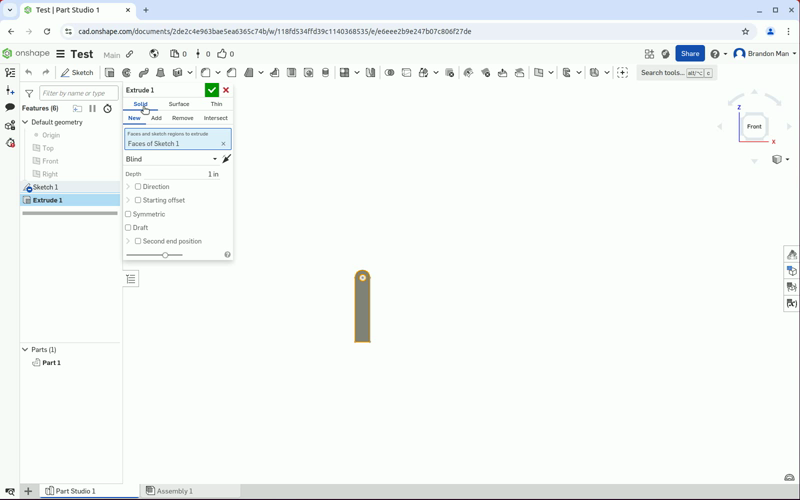
click(143, 106)
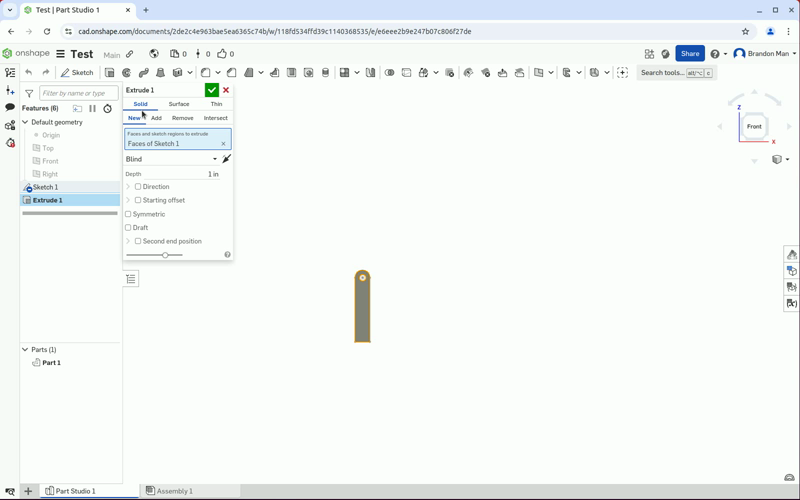
mouse_move(137, 120)
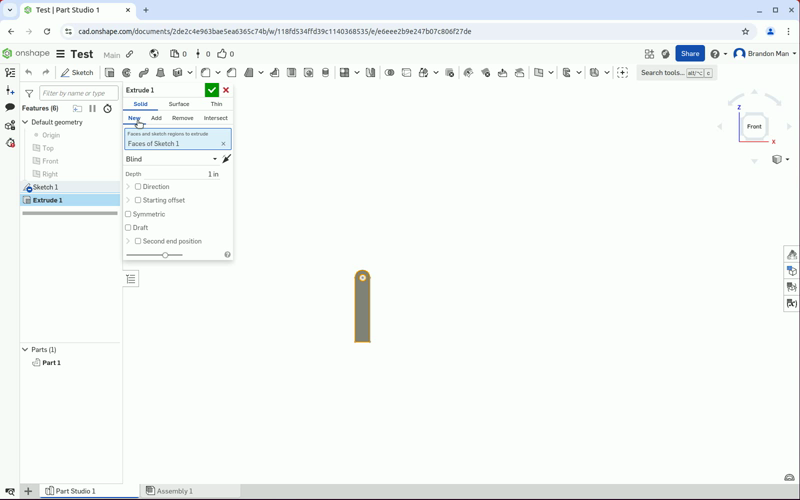
click(137, 120)
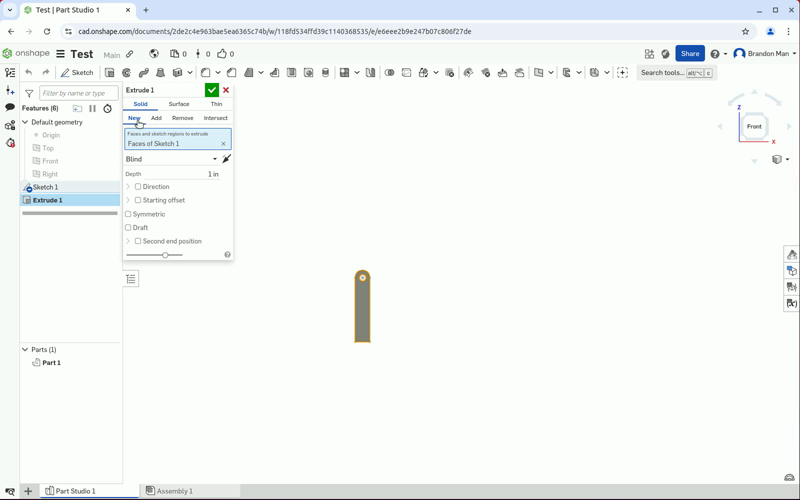
key(tab, 4)
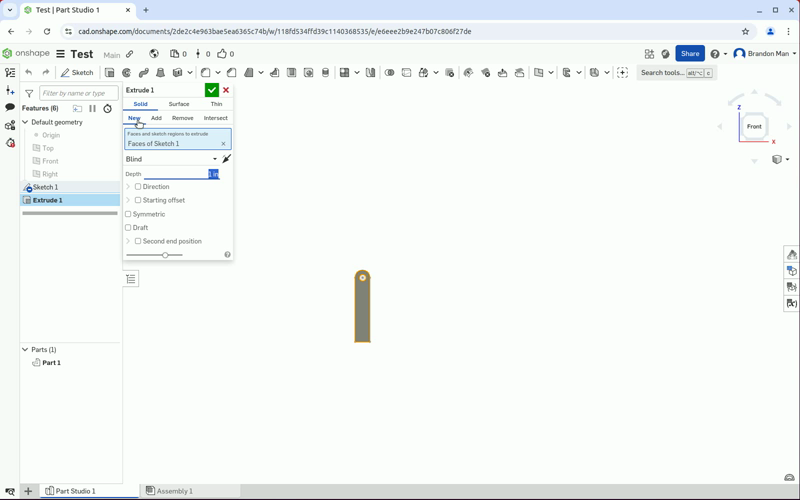
text(1.444)
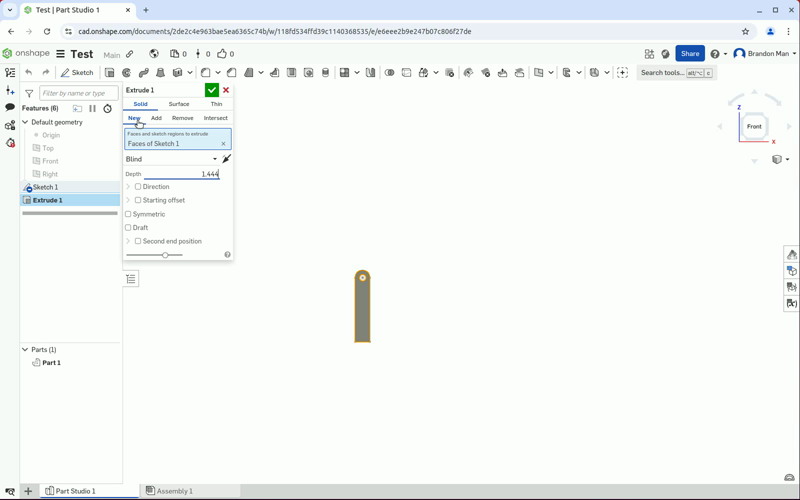
key(enter)
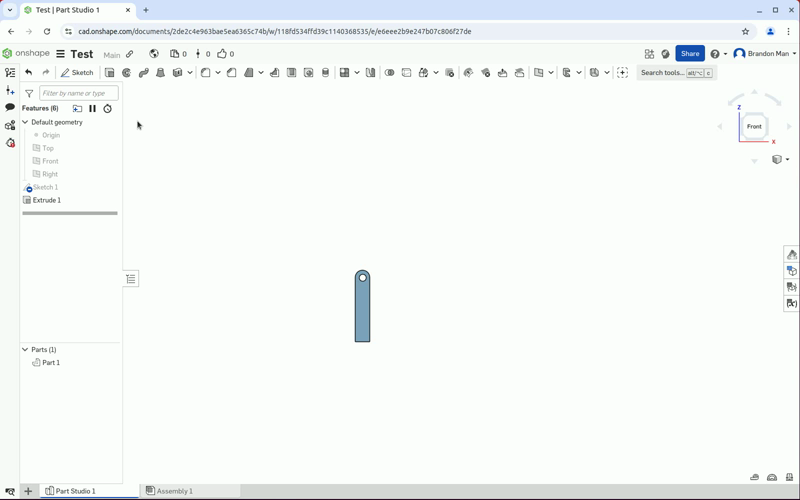
key(shift+h)
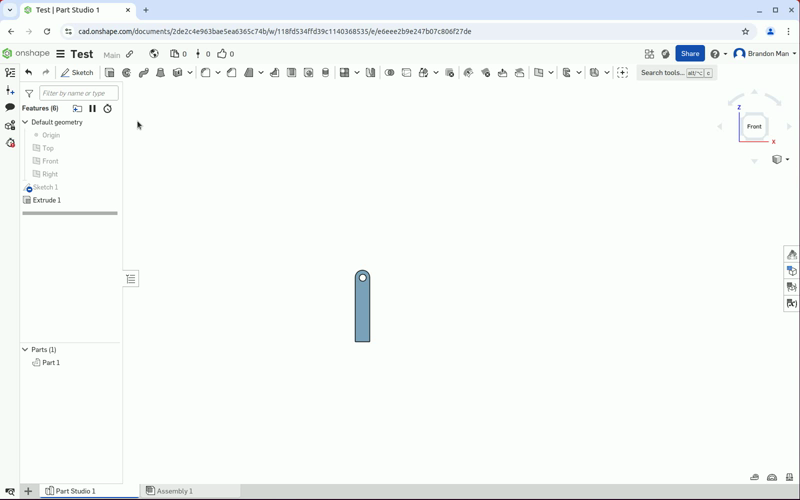
key(shift+h)
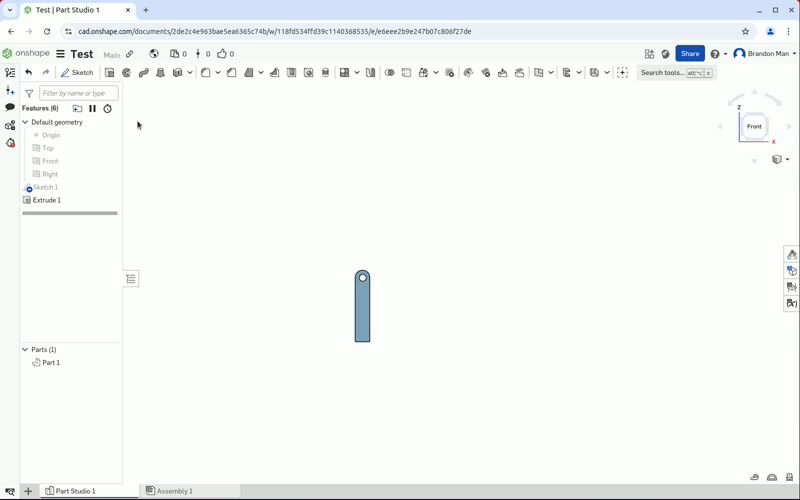
mouse_move(73, 189)
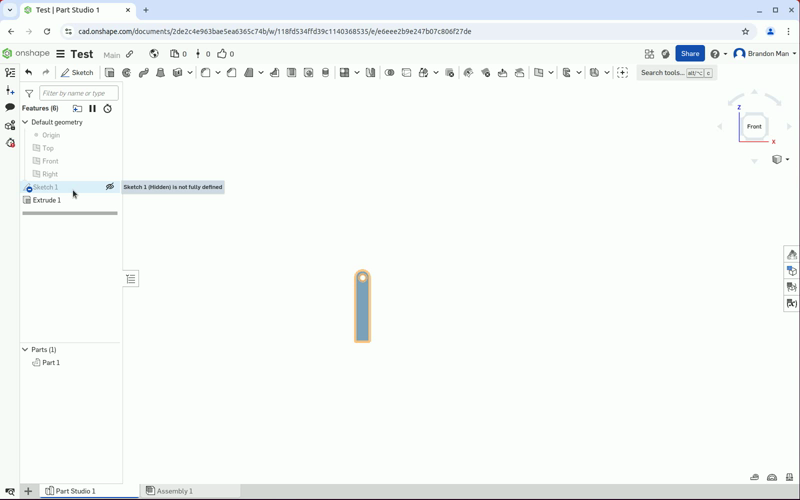
click(73, 189)
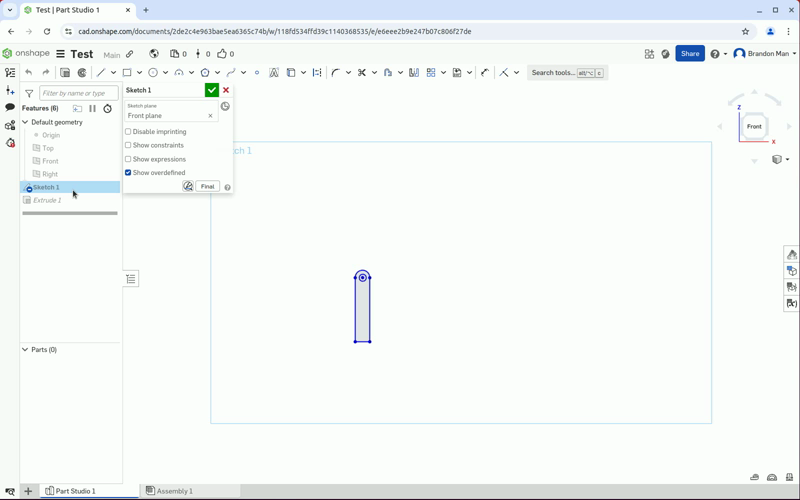
mouse_move(229, 92)
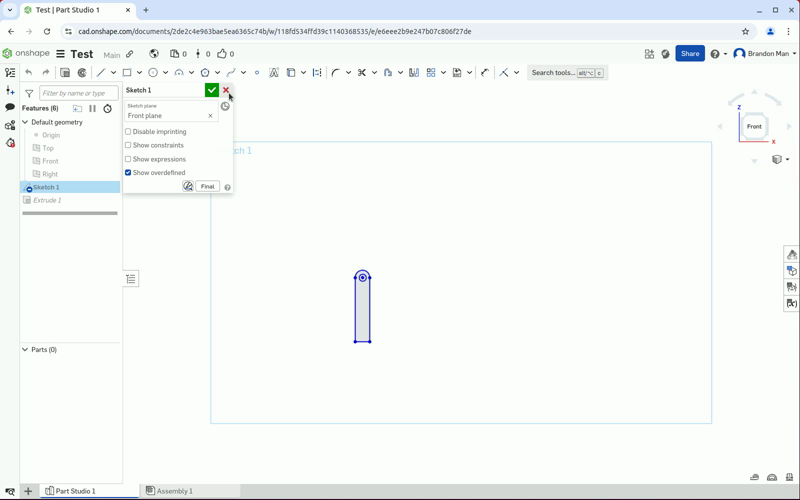
click(229, 92)
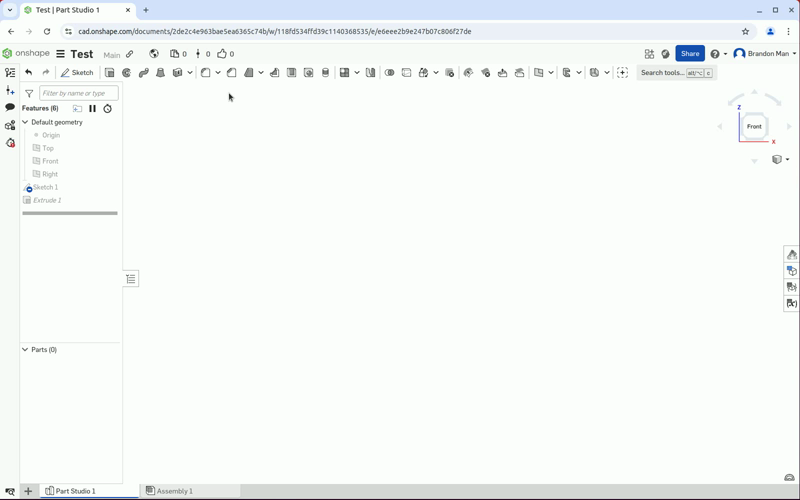
mouse_move(73, 352)
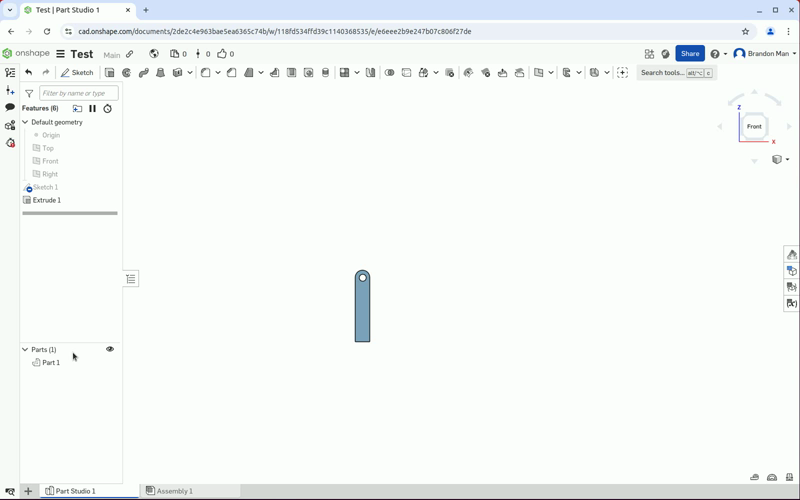
key(y)
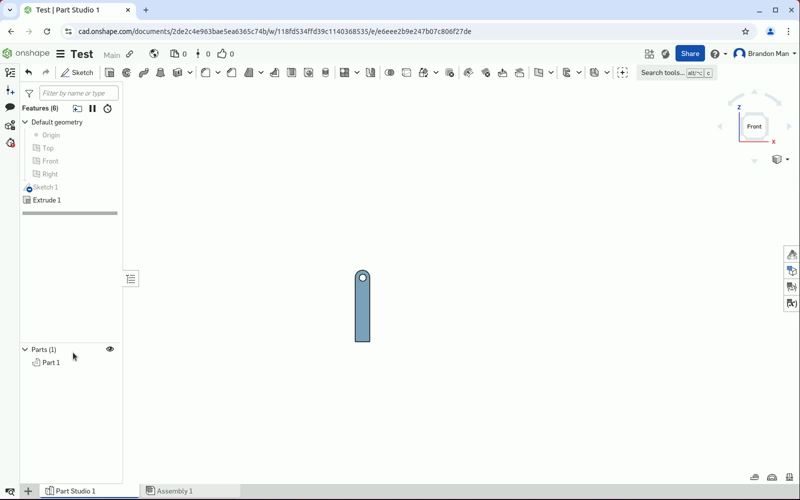
key(shift+p)
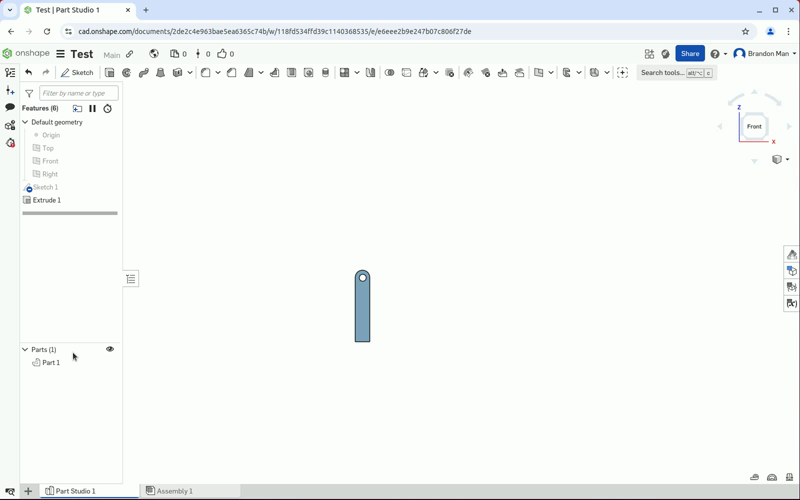
key(space)
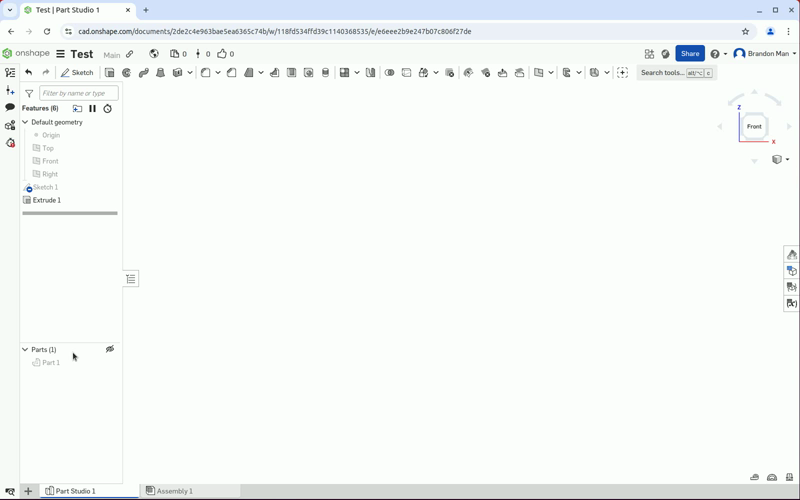
key_down(shift)
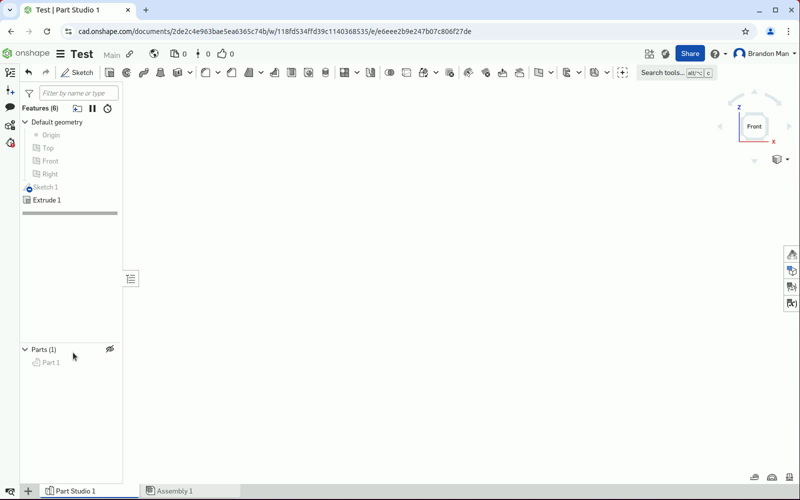
key(left)
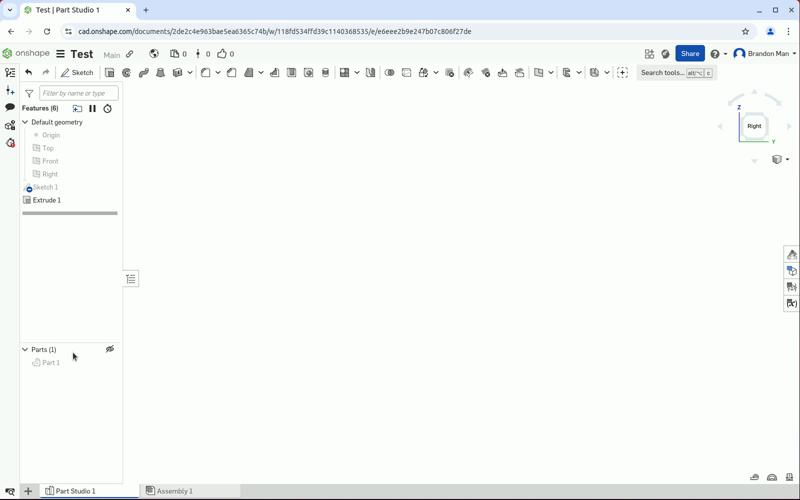
key_up(shift)
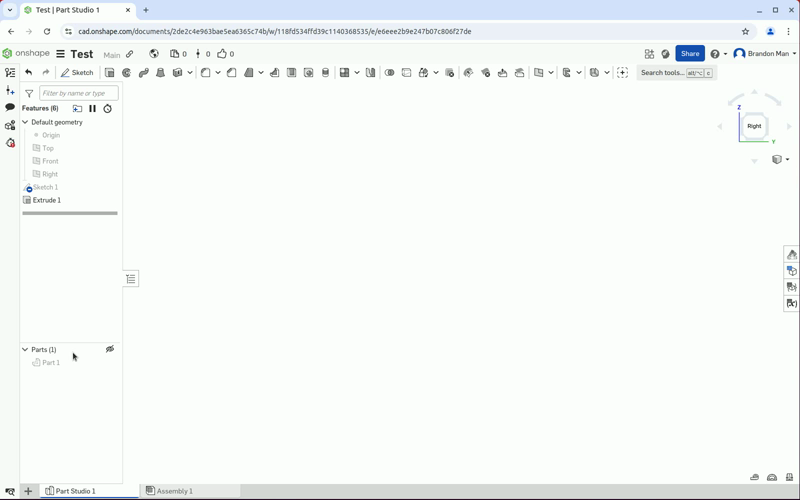
mouse_move(73, 352)
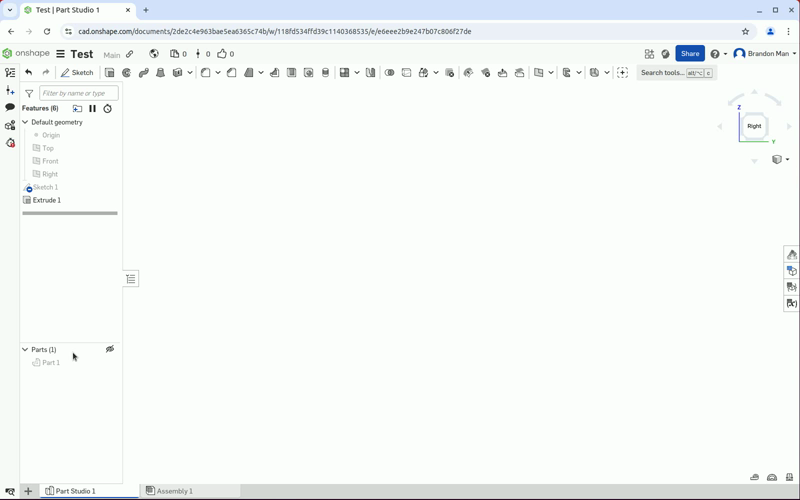
key(shift+y)
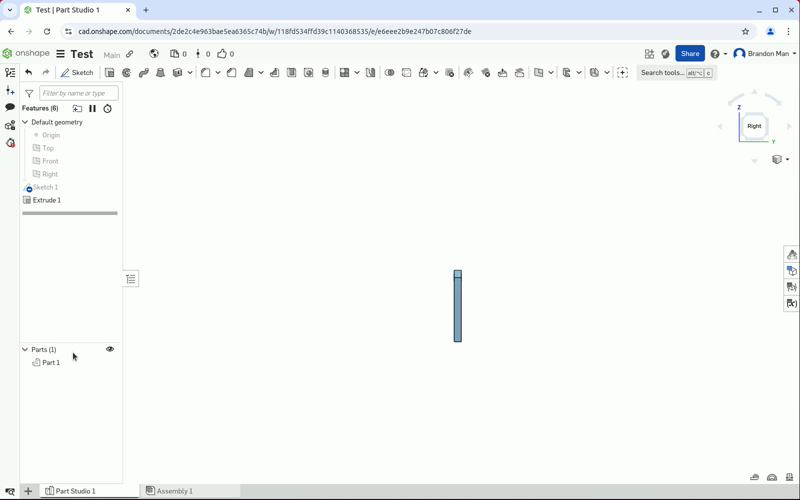
mouse_move(541, 75)
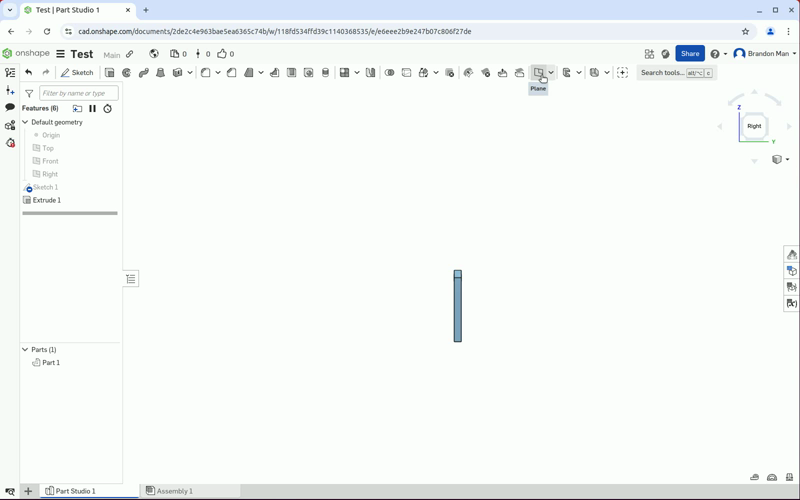
click(541, 75)
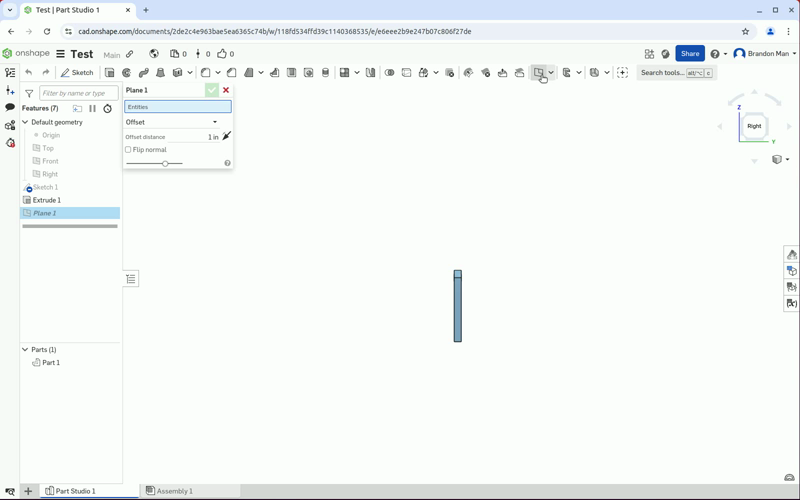
mouse_move(73, 176)
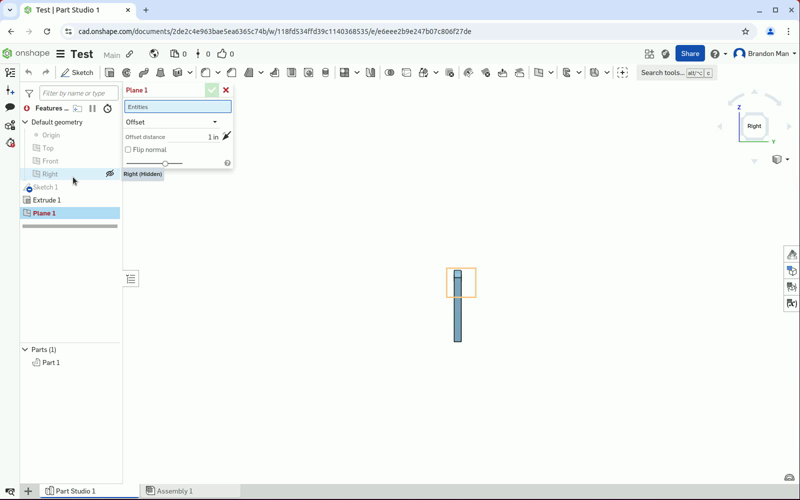
click(73, 176)
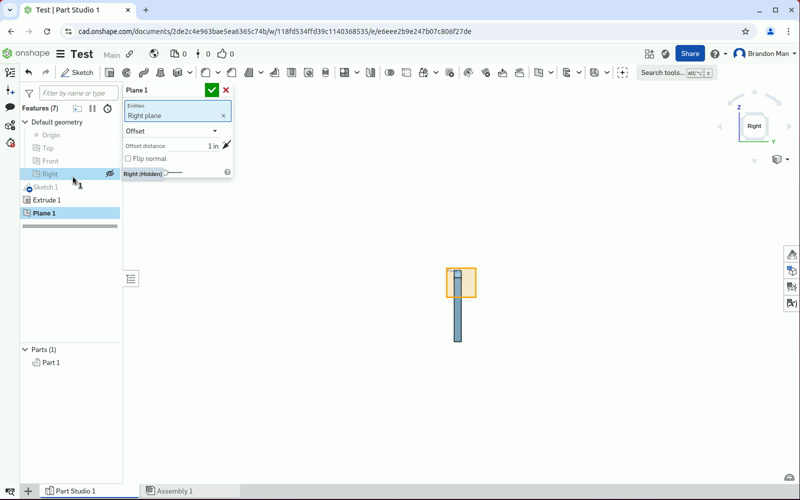
key(tab, 2)
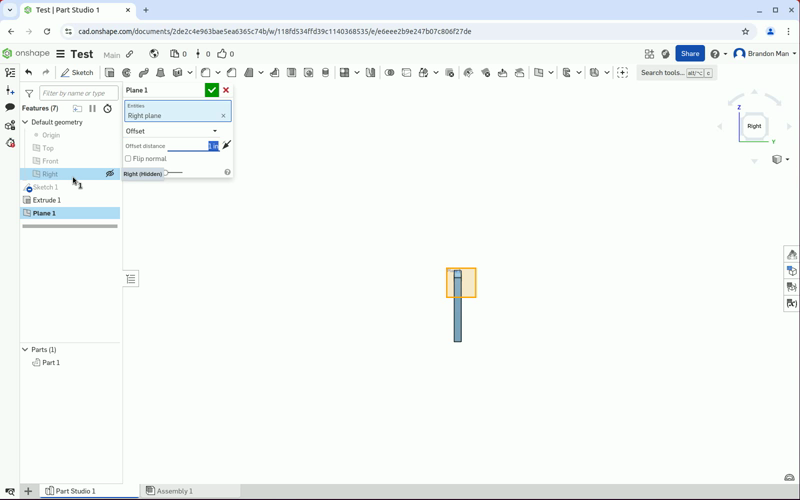
text(21.66)
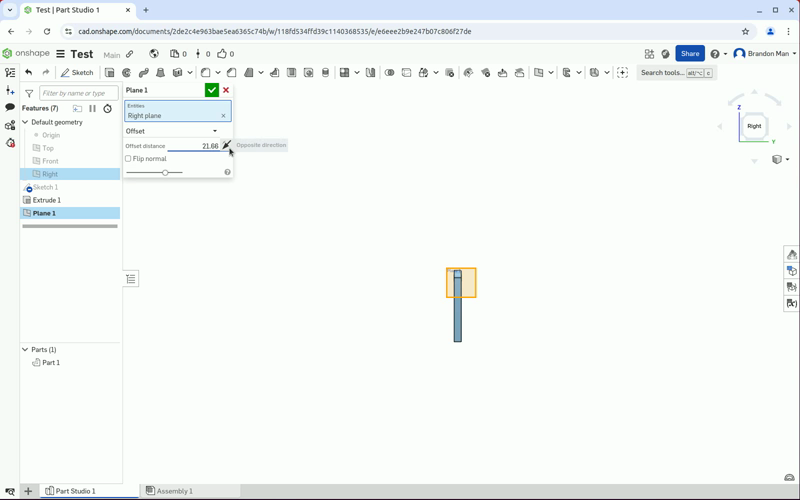
mouse_move(229, 147)
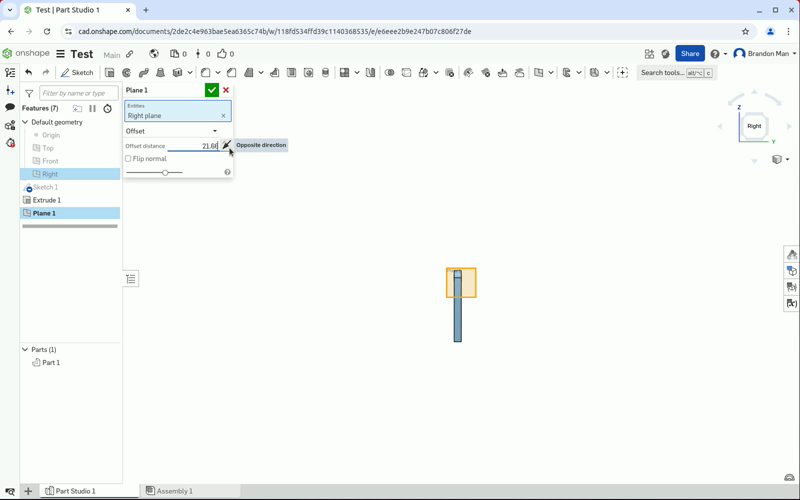
click(229, 147)
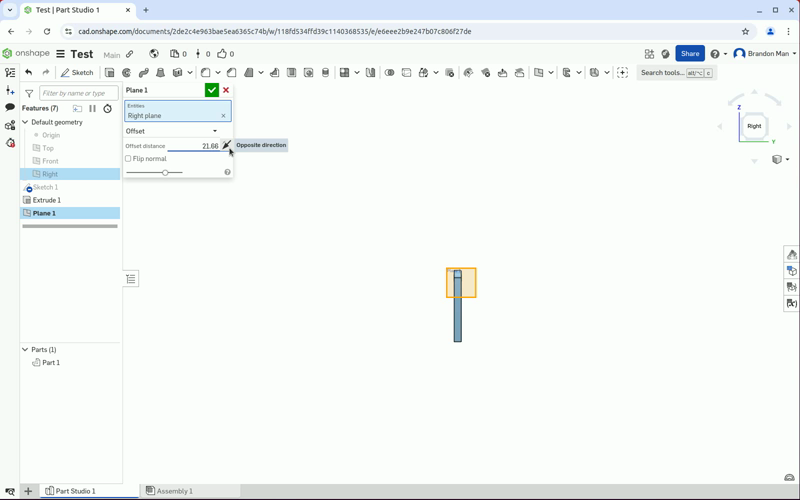
key(enter, 2)
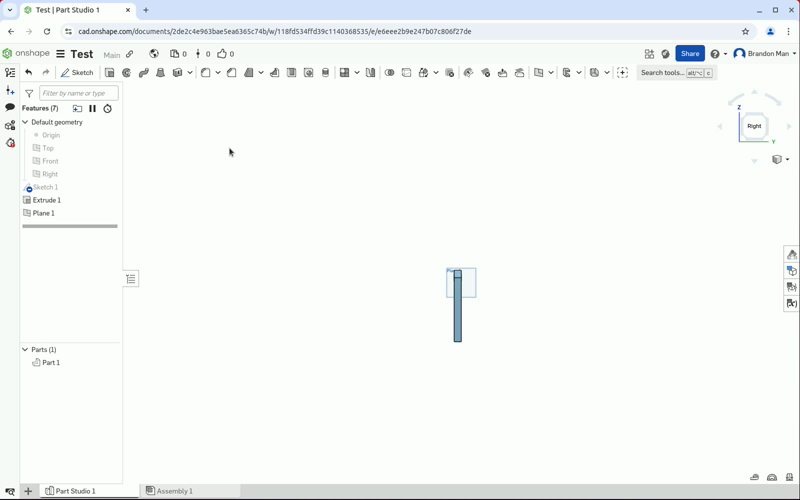
key(shift+s)
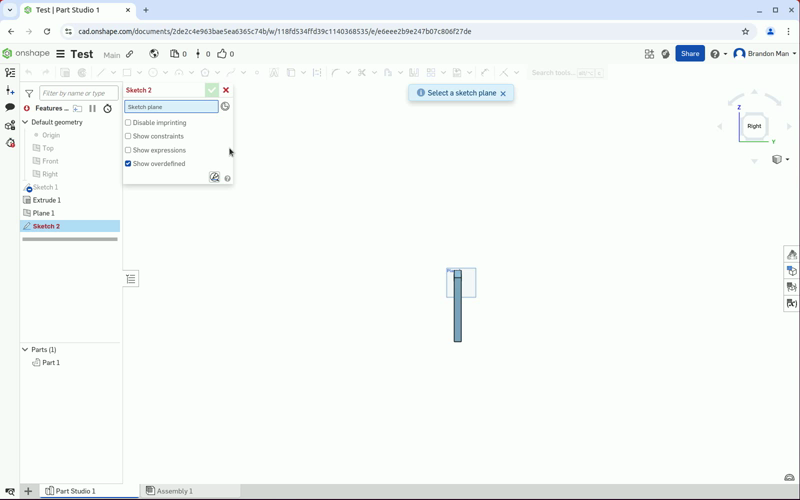
mouse_move(73, 215)
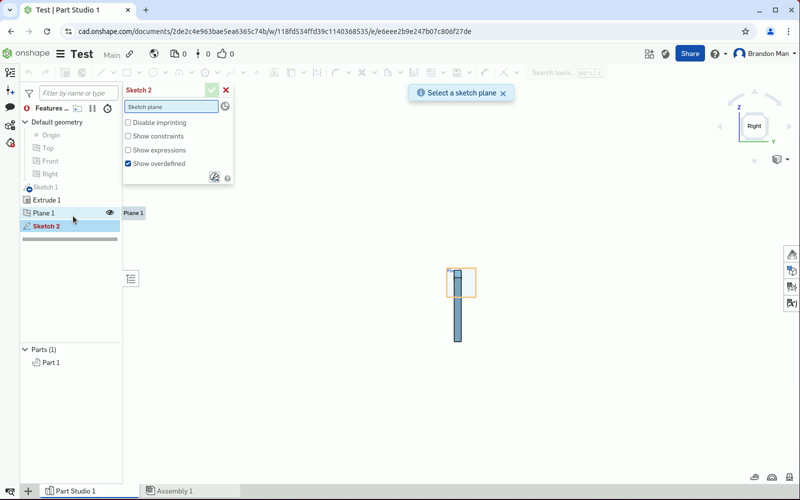
click(73, 215)
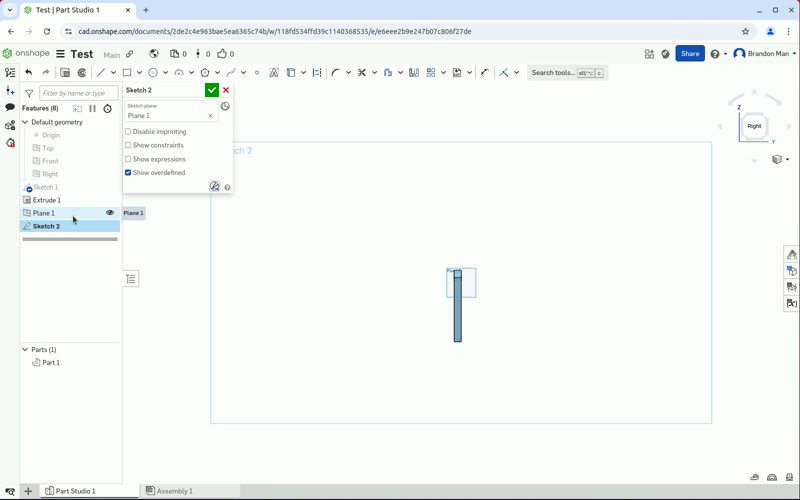
mouse_move(73, 352)
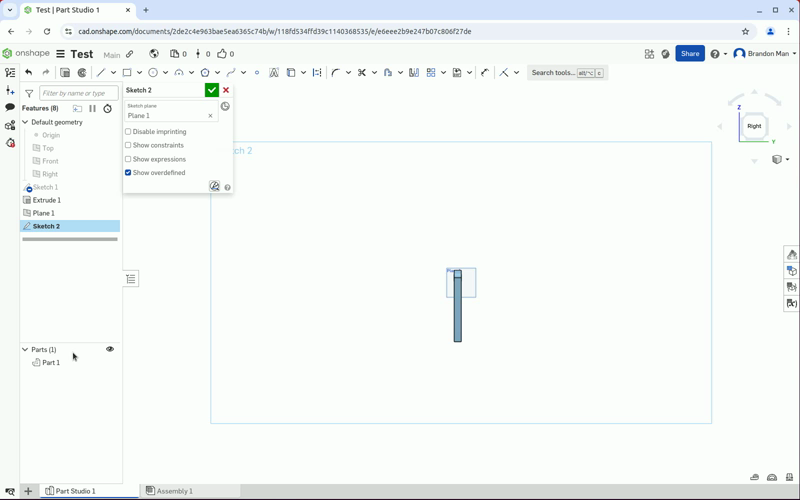
key(y)
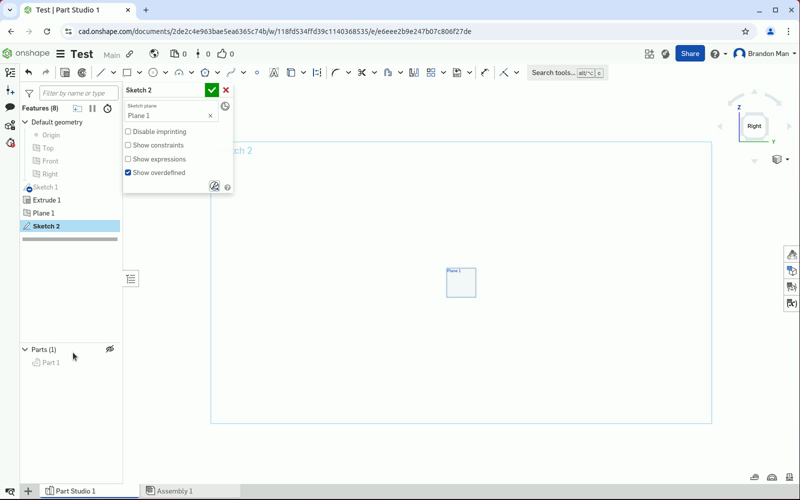
key(l)
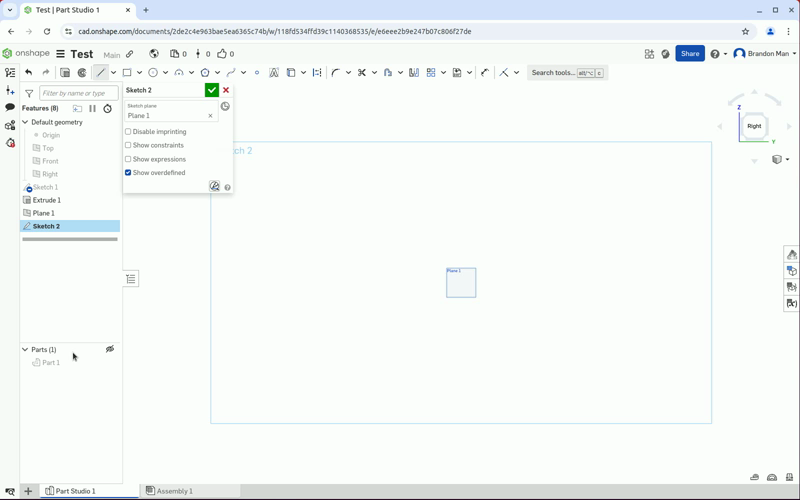
key_down(shift)
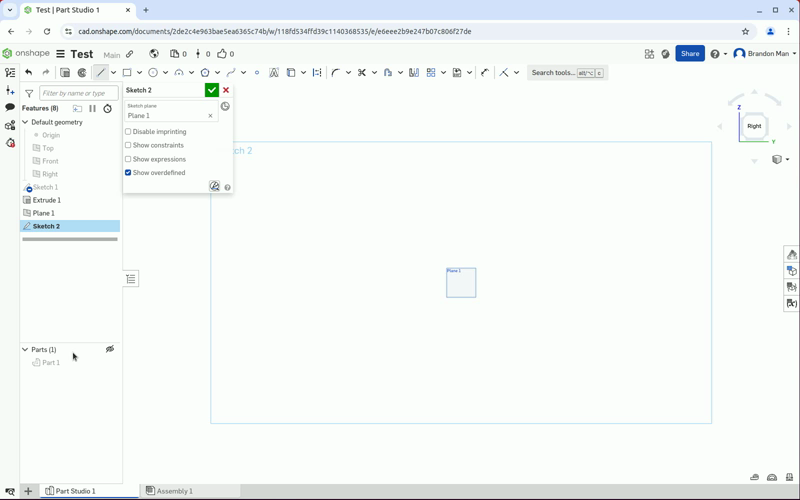
mouse_move(453, 341)
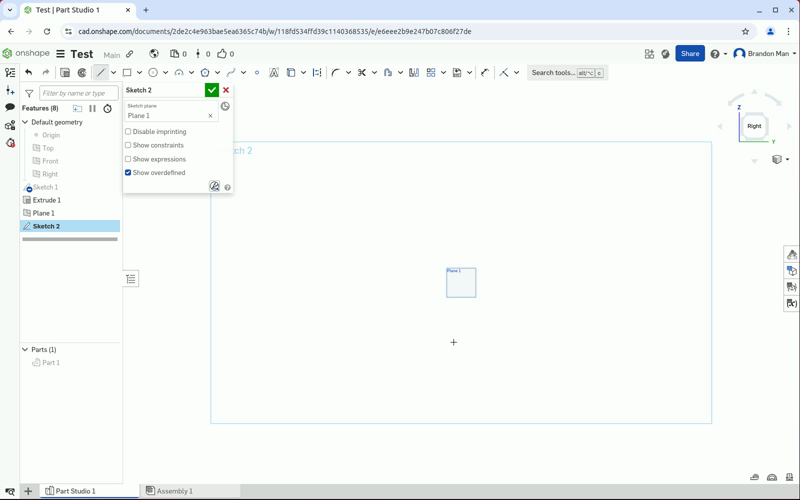
click(453, 341)
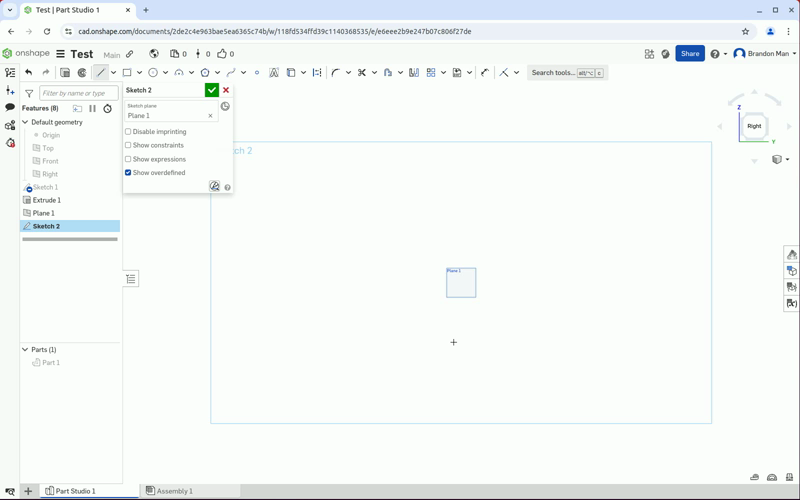
key_up(shift)
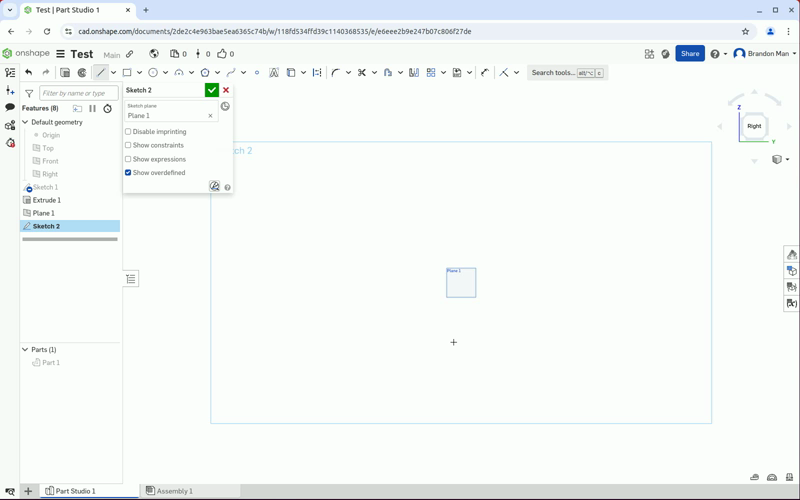
key_down(shift)
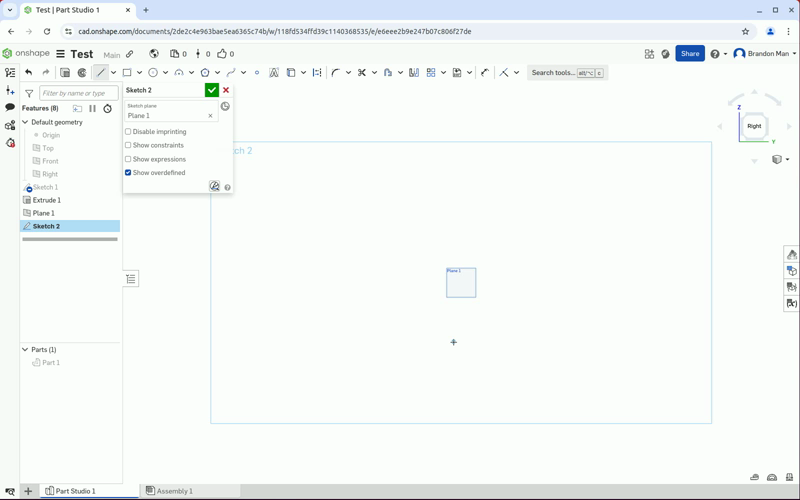
mouse_move(483, 341)
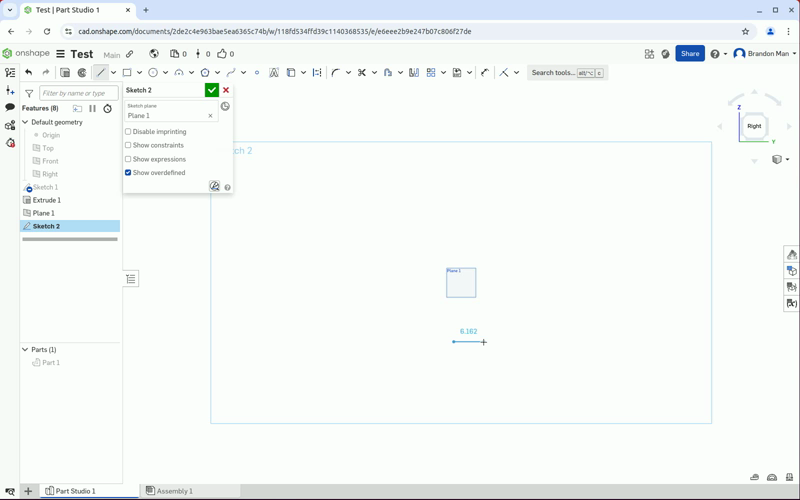
mouse_move(461, 341)
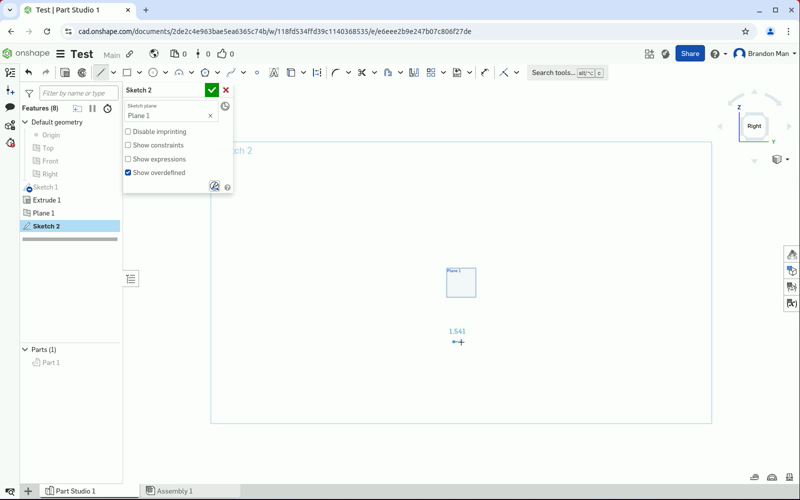
click(461, 341)
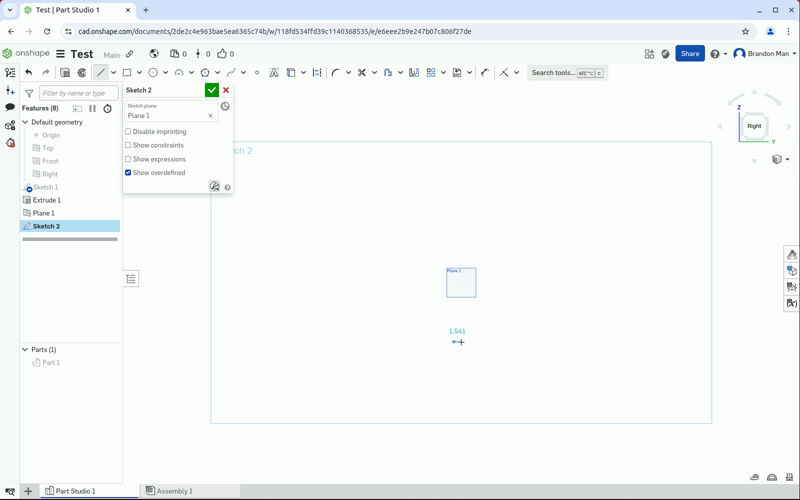
key_up(shift)
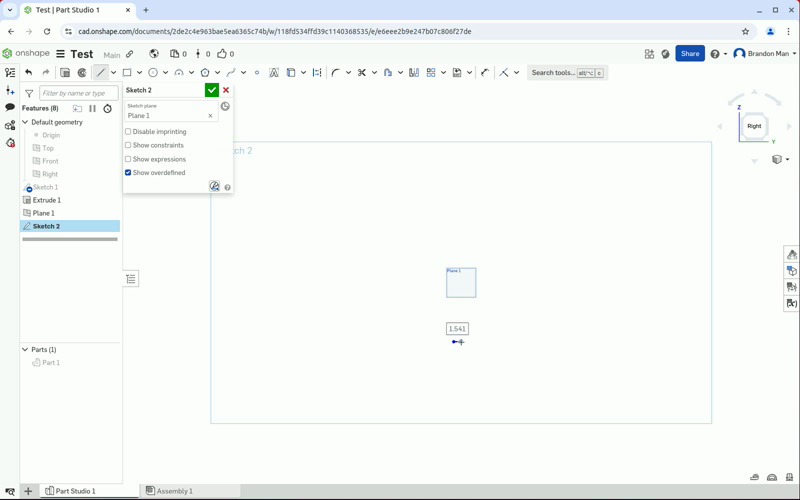
key_down(shift)
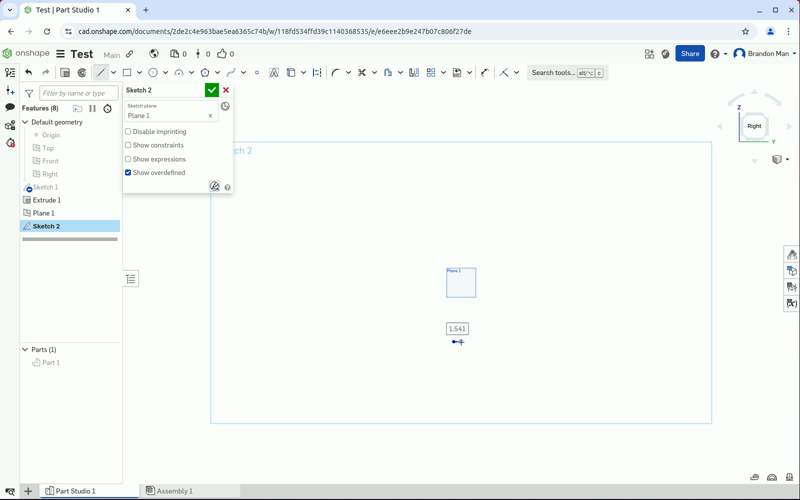
mouse_move(491, 341)
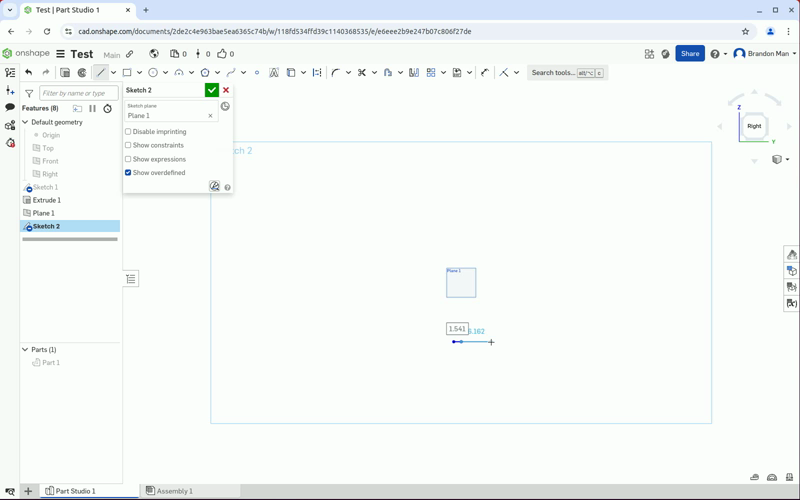
mouse_move(461, 326)
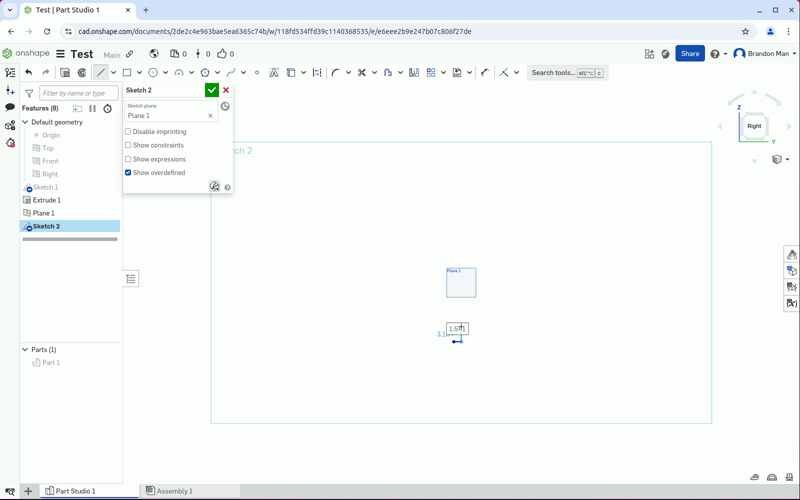
click(461, 326)
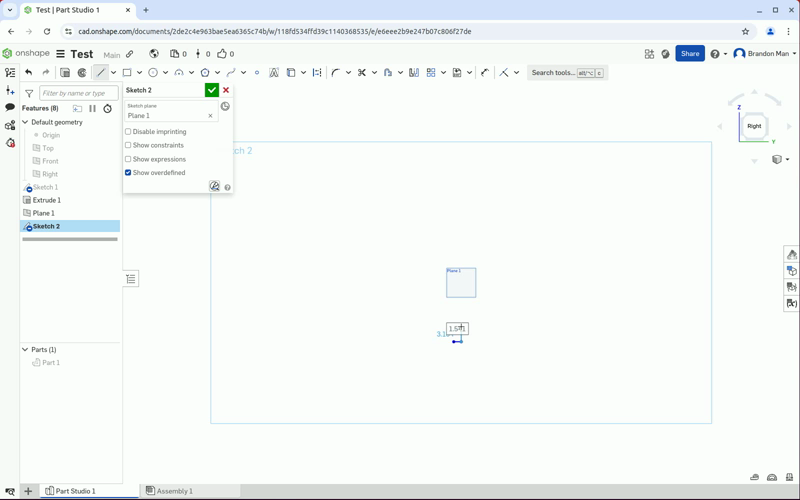
key_up(shift)
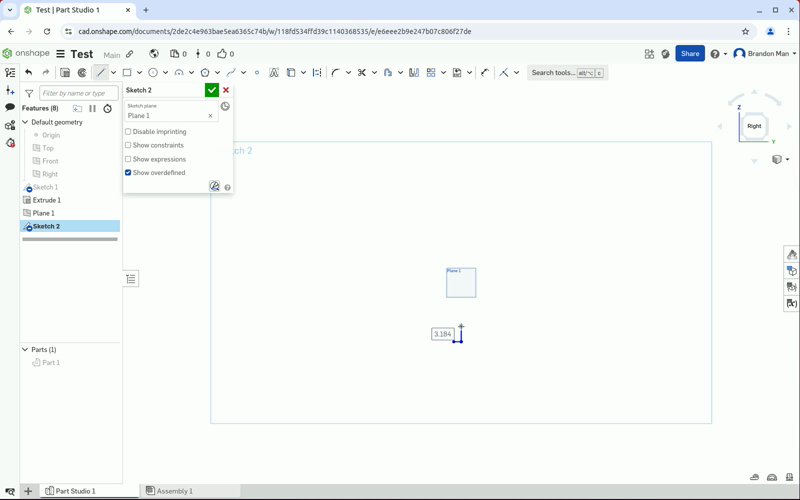
key_down(shift)
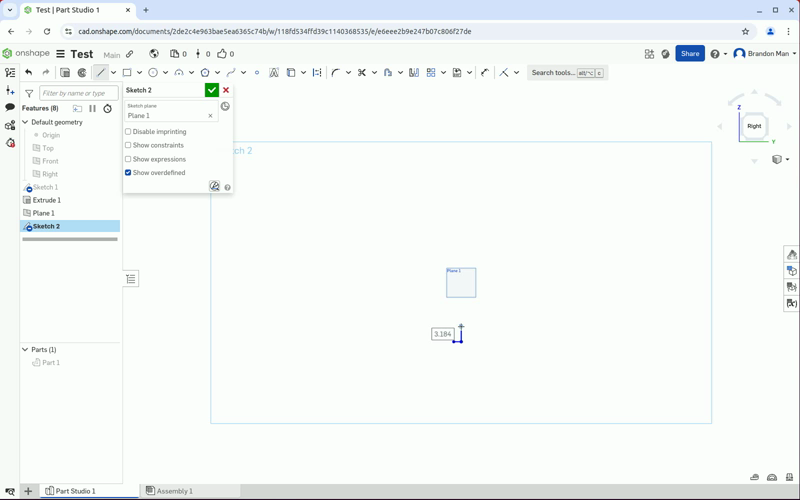
mouse_move(491, 326)
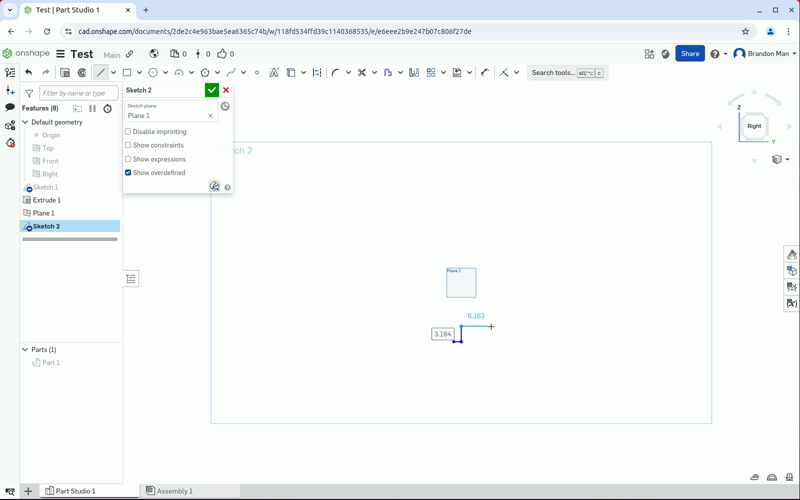
mouse_move(453, 326)
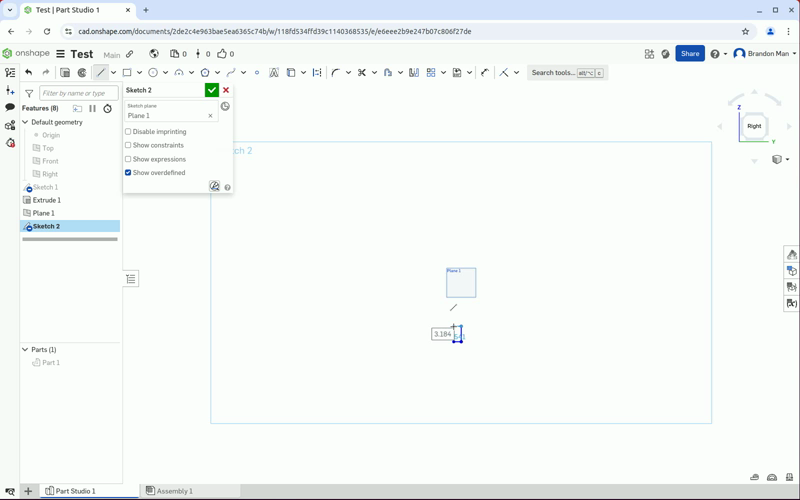
click(453, 326)
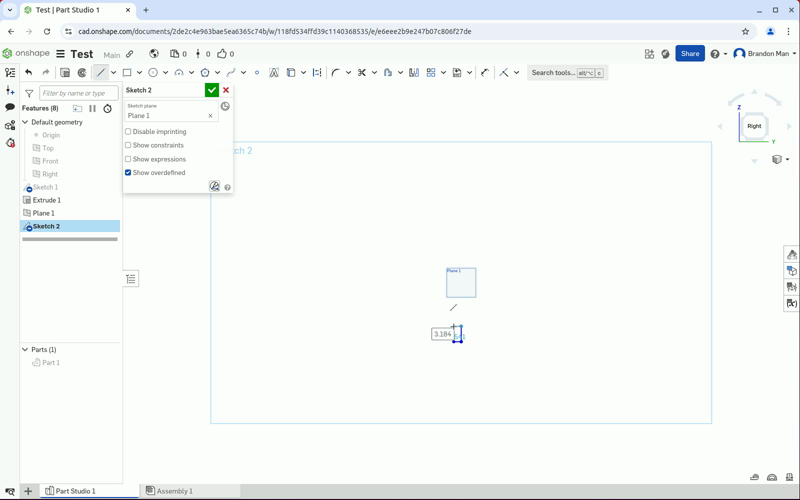
key_up(shift)
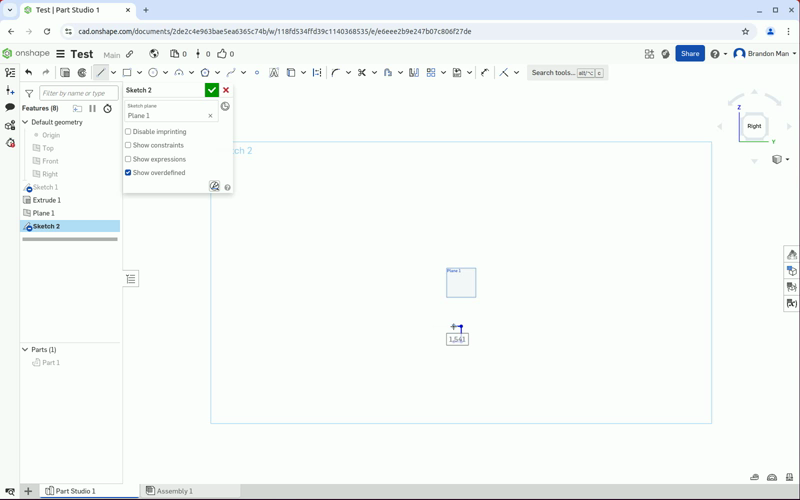
mouse_move(483, 326)
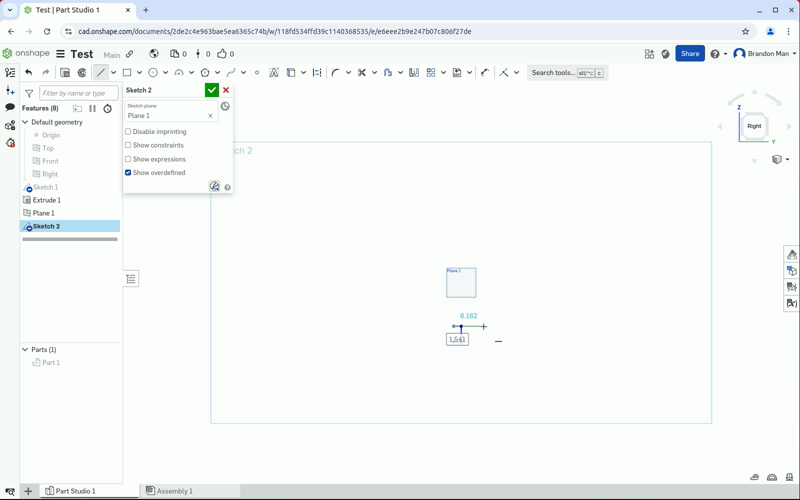
key_down(shift)
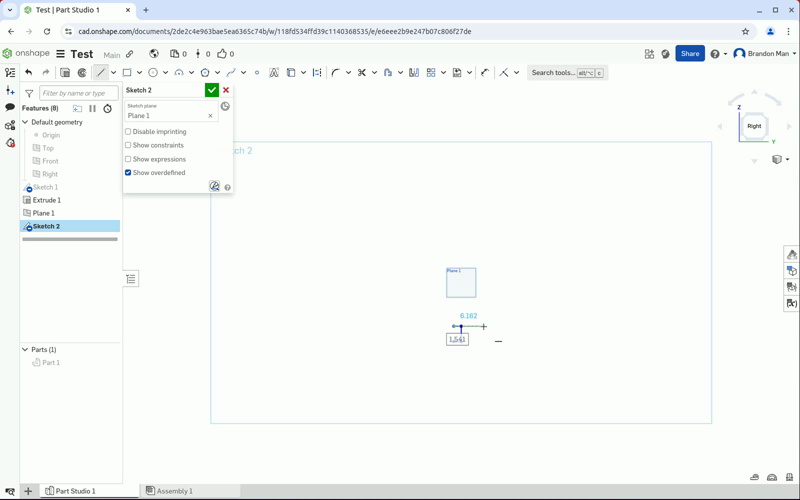
mouse_move(453, 341)
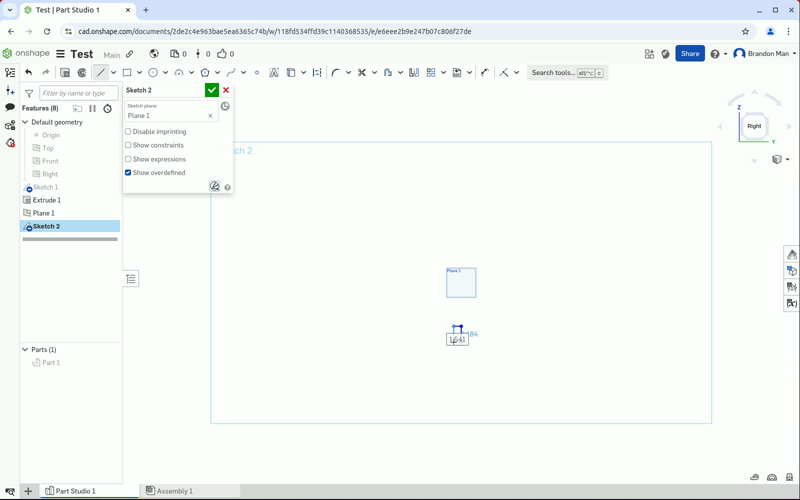
key_up(shift)
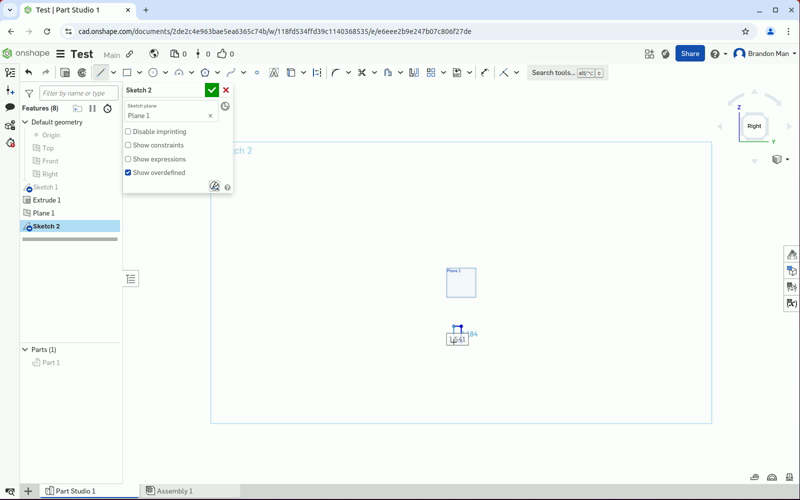
click(453, 341)
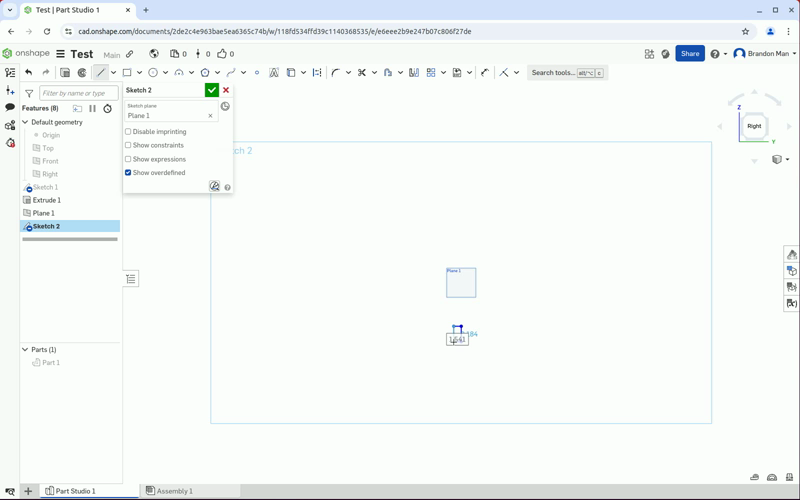
key(esc)
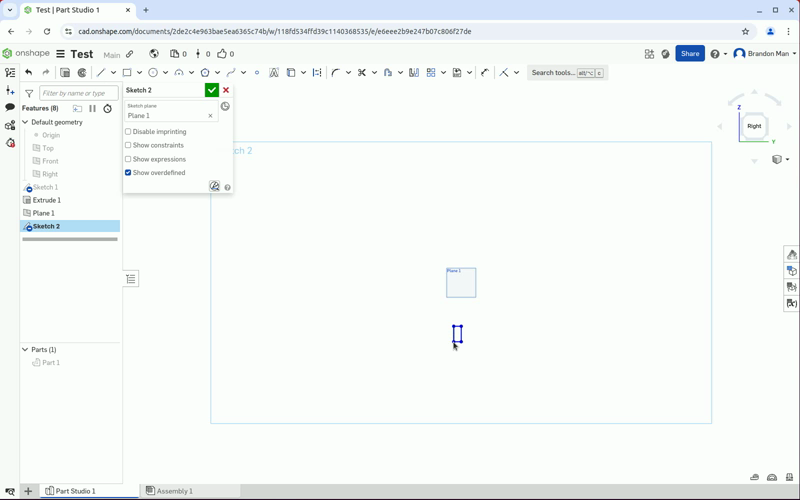
mouse_move(454, 333)
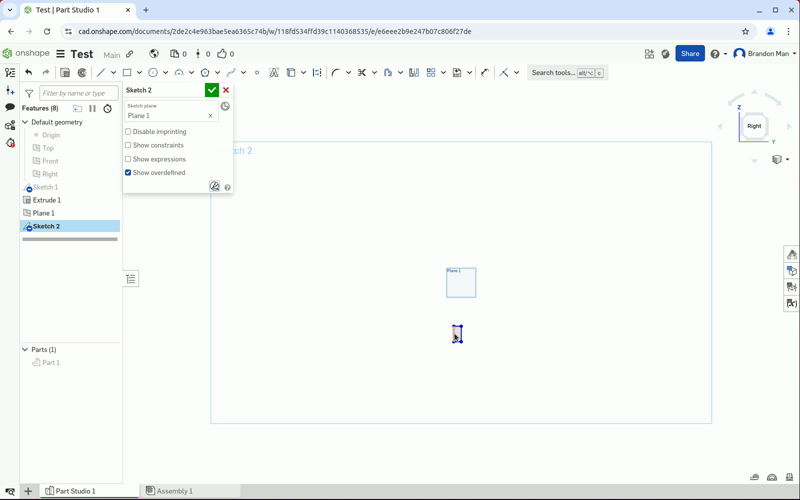
scroll(6)
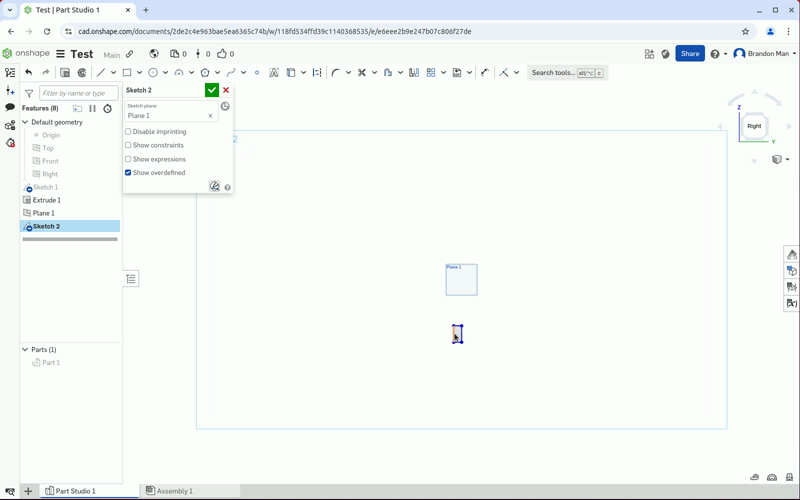
scroll(6)
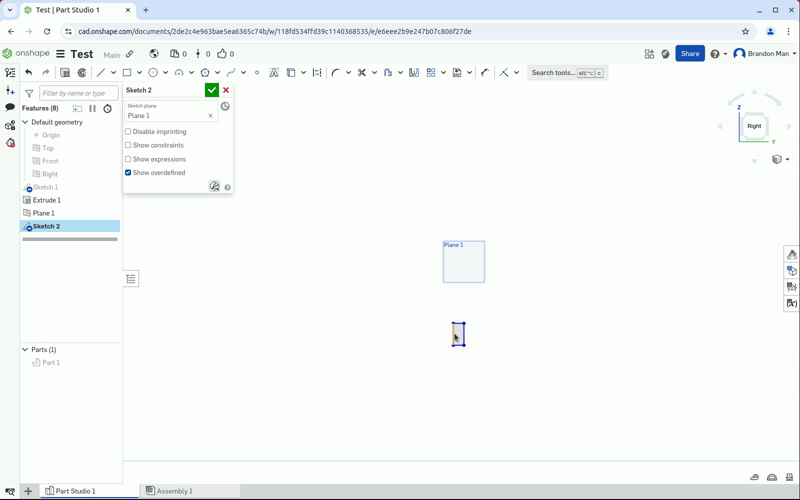
scroll(6)
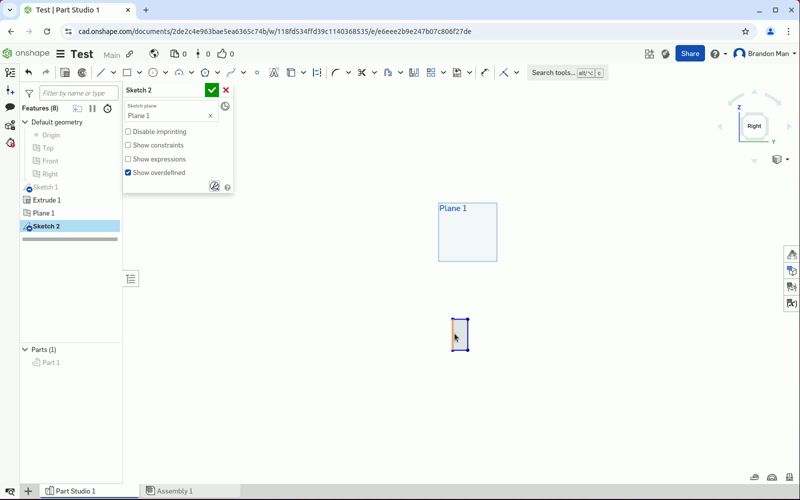
scroll(6)
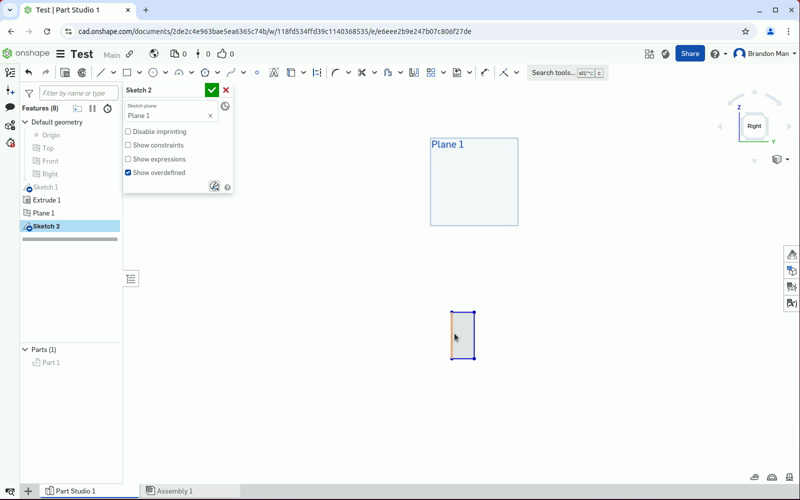
scroll(6)
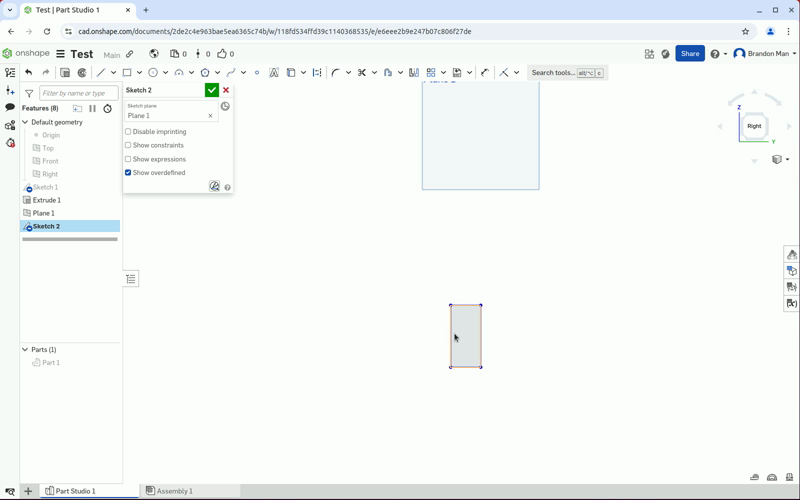
scroll(6)
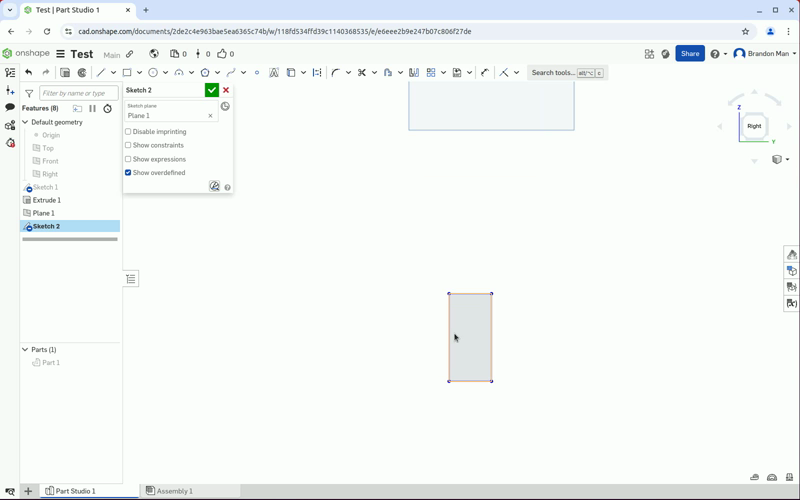
scroll(6)
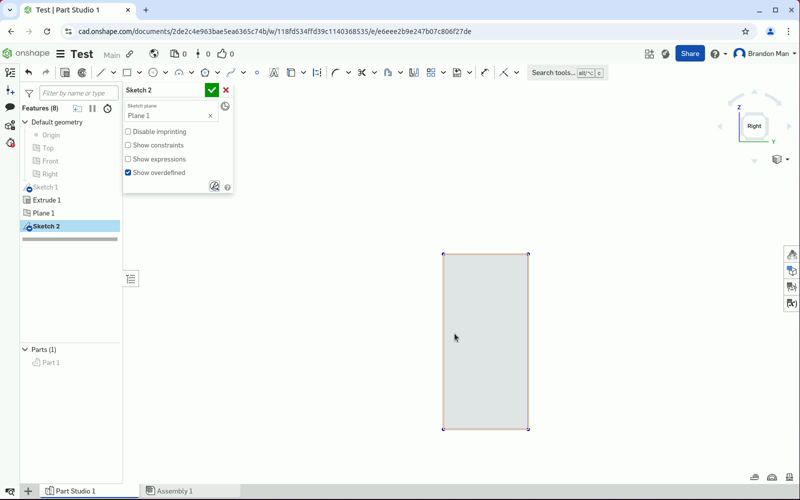
click(454, 333)
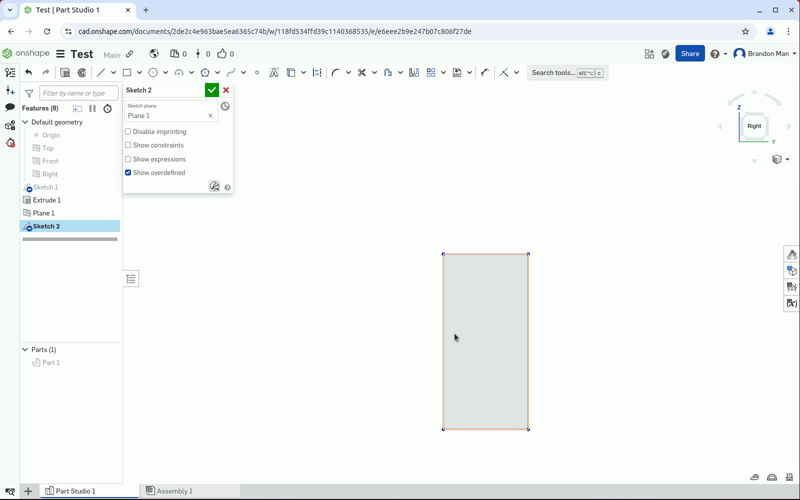
scroll(-6)
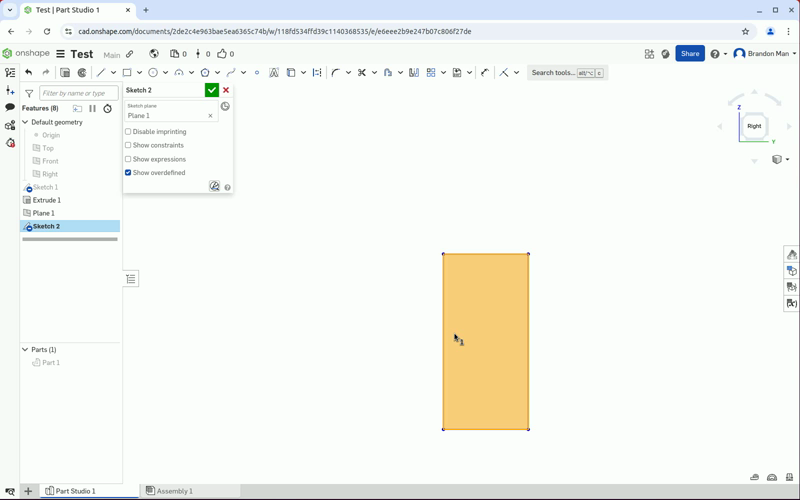
scroll(-6)
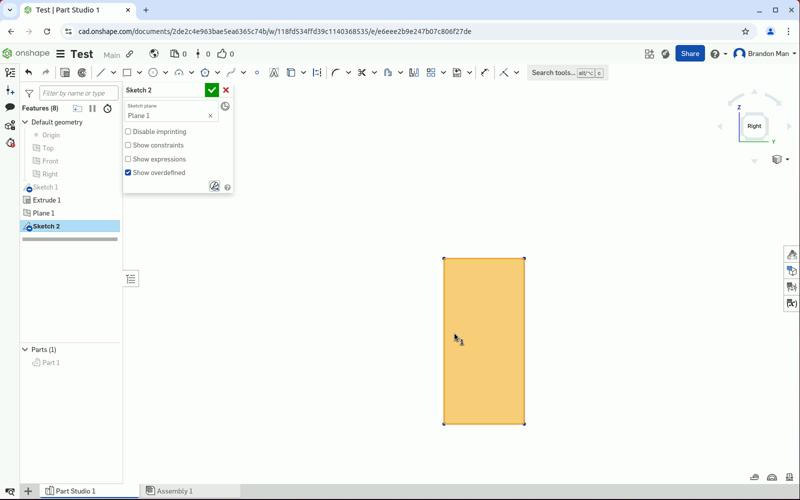
scroll(-6)
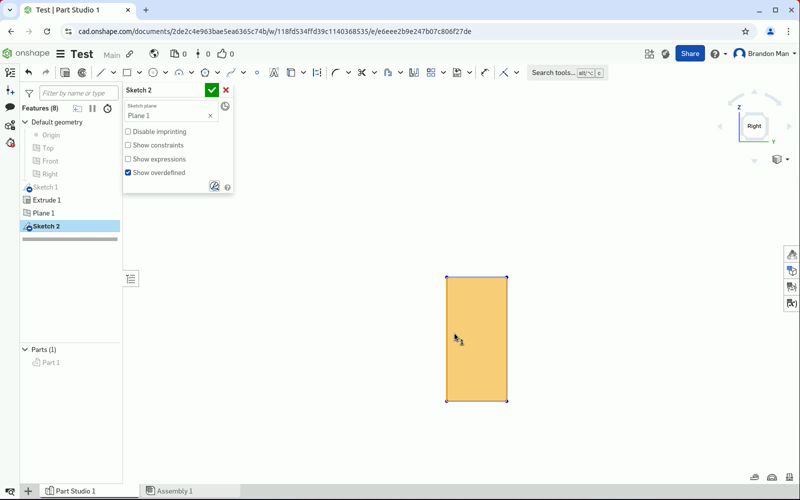
scroll(-6)
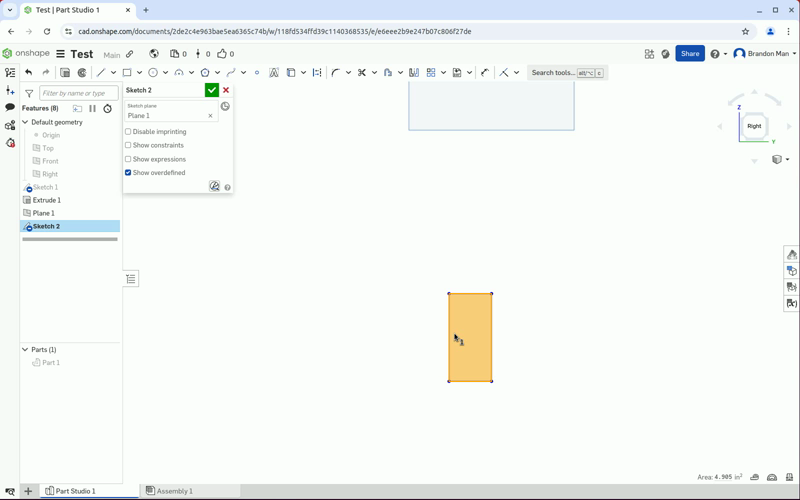
scroll(-6)
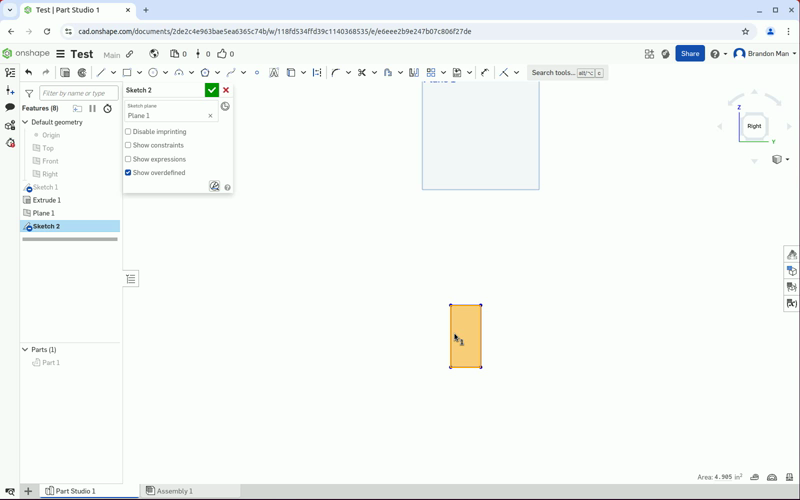
scroll(-6)
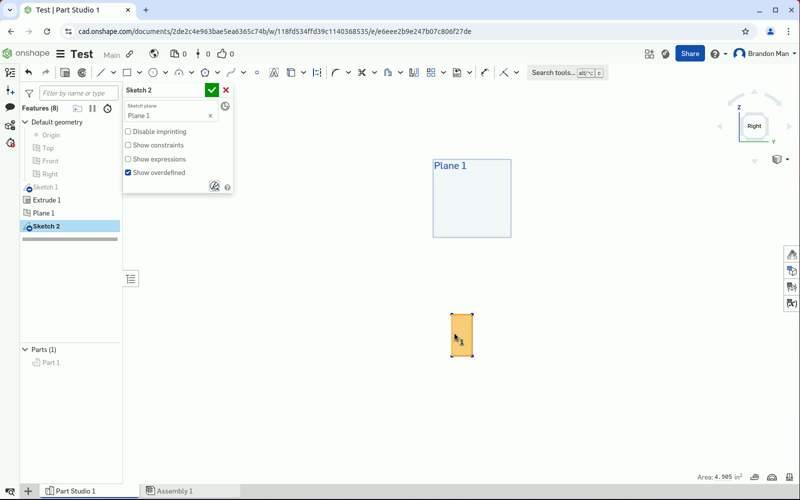
scroll(-6)
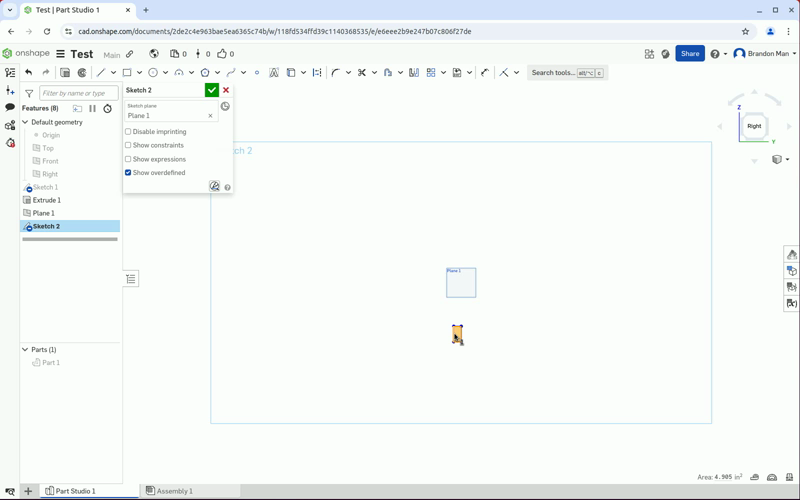
mouse_move(73, 352)
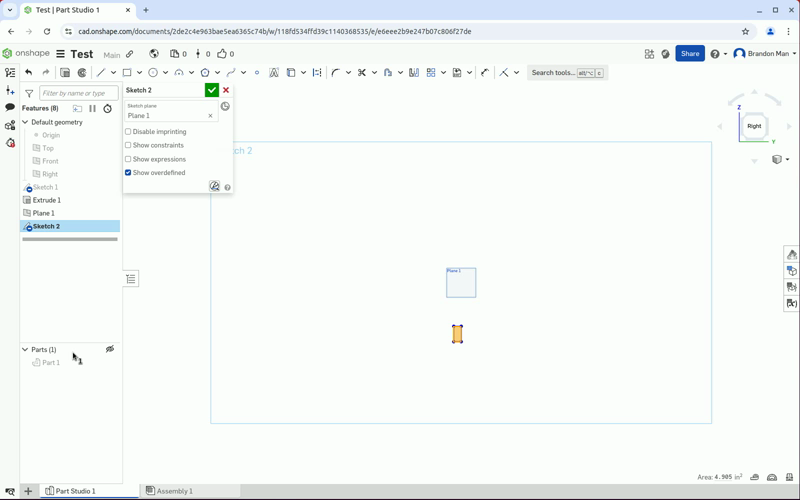
key(shift+y)
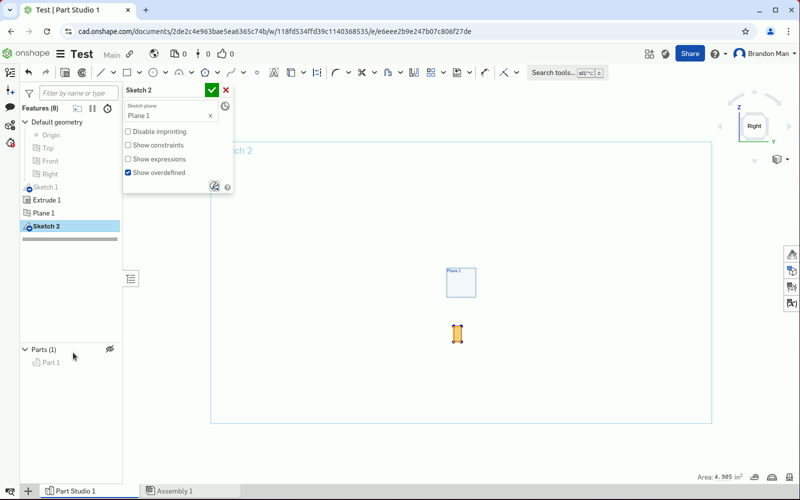
key(shift+e)
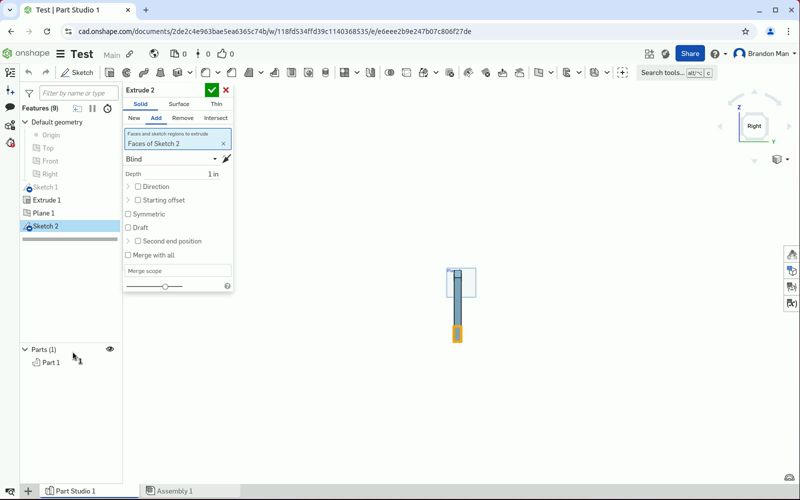
mouse_move(143, 106)
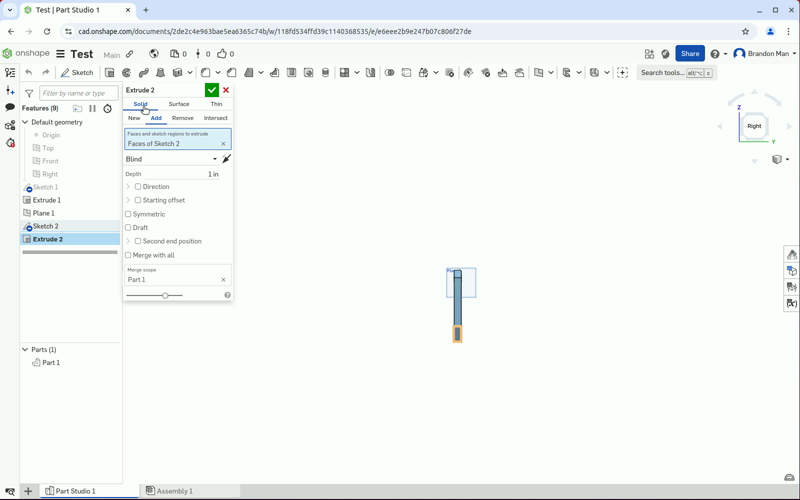
click(143, 106)
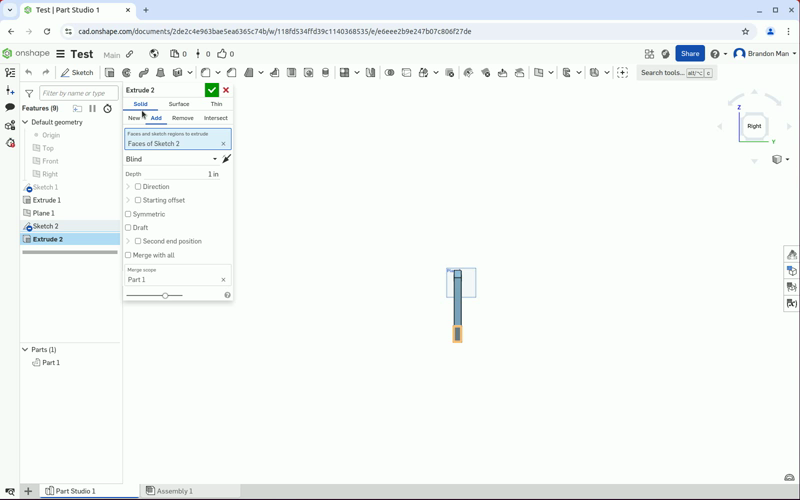
mouse_move(137, 120)
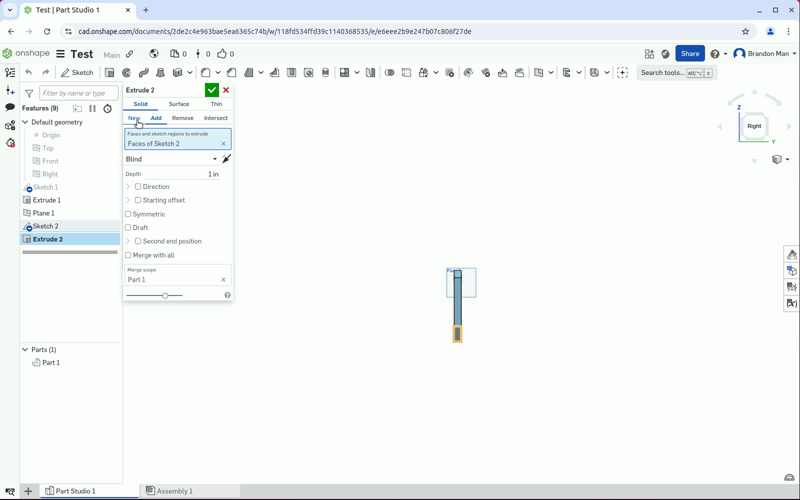
click(137, 120)
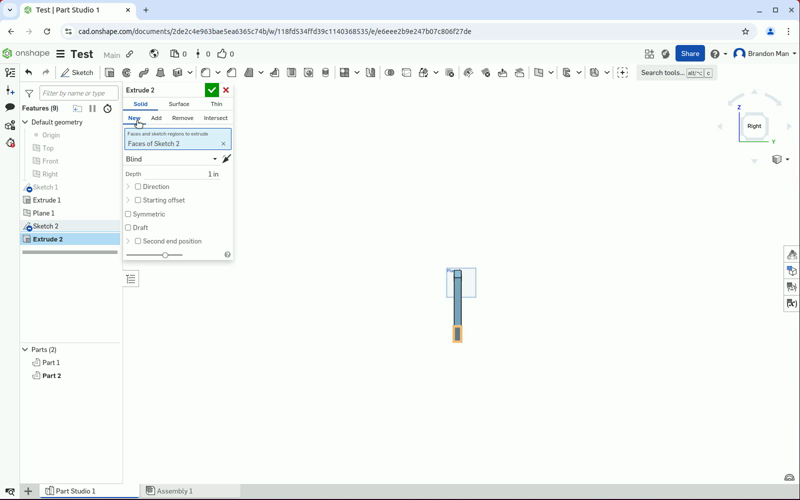
key(tab, 4)
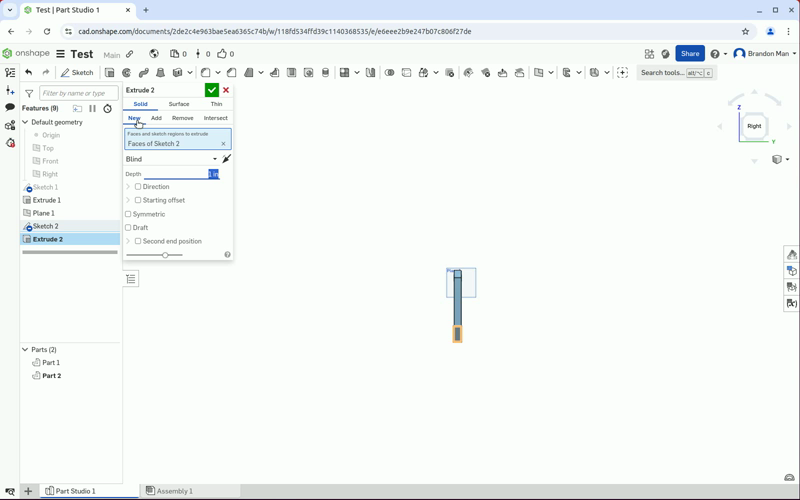
text(1.444)
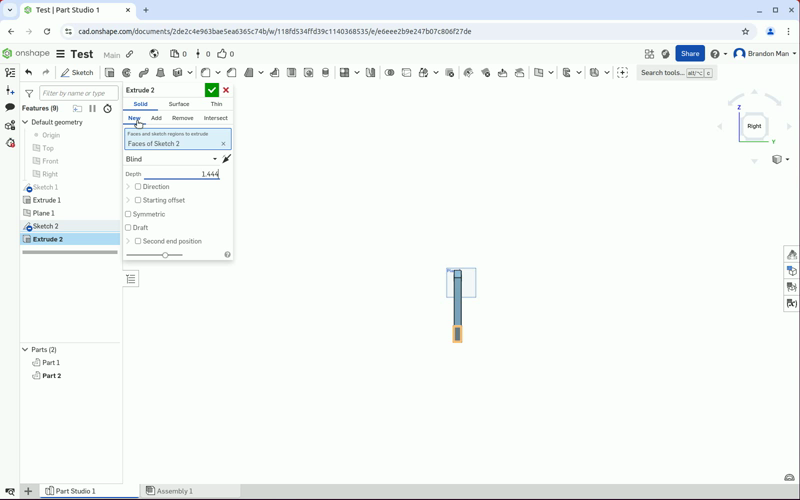
key(enter)
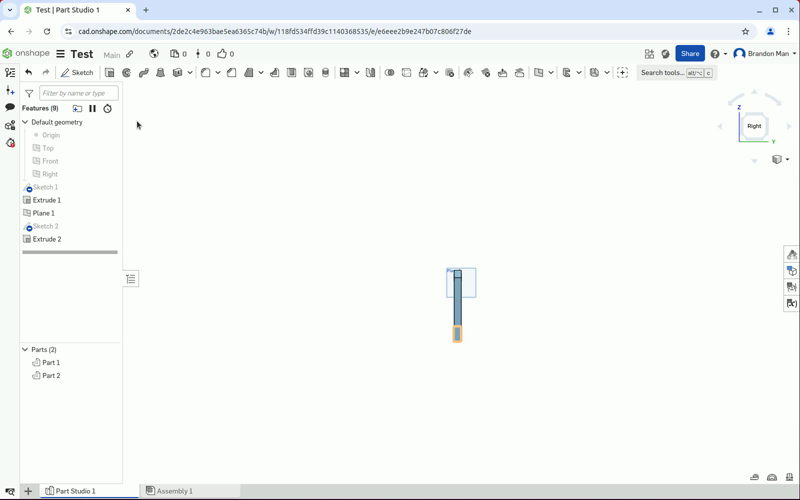
key(shift+h)
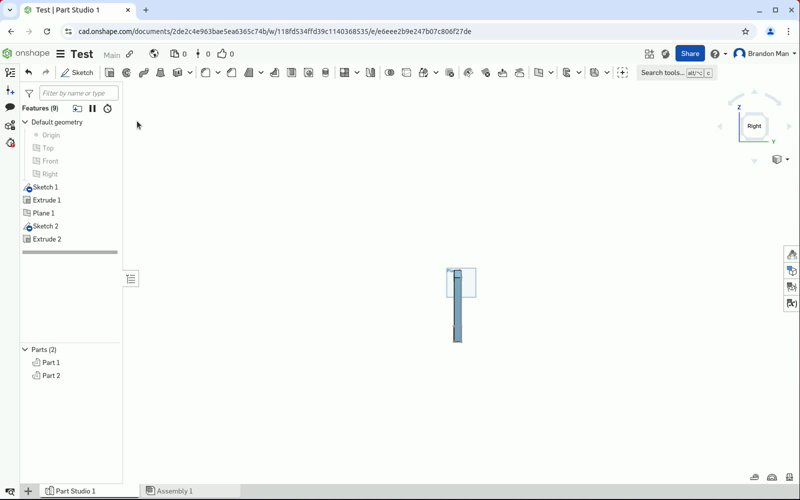
key(shift+h)
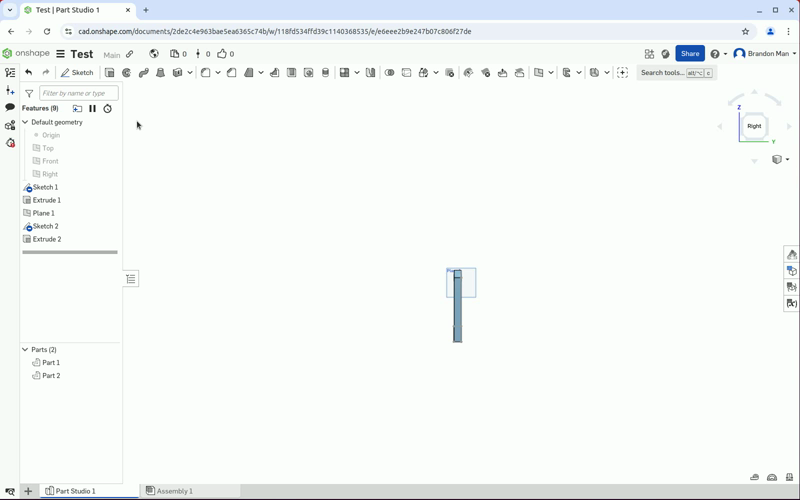
key(shift+7)
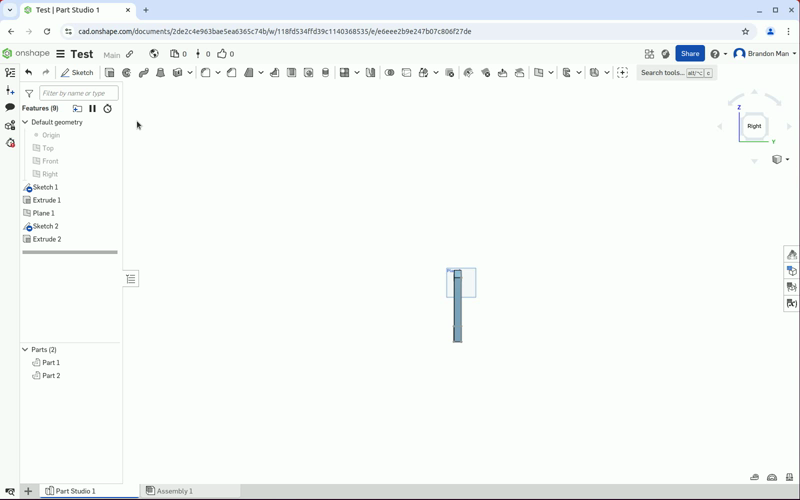
key(right, 2)
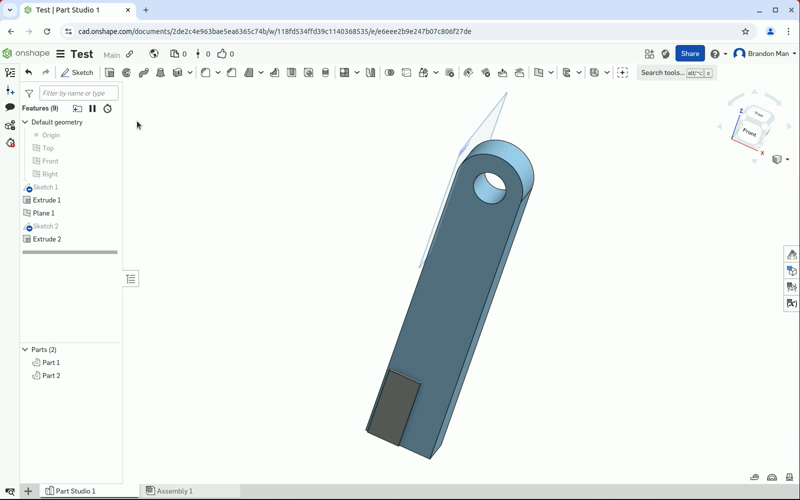
key(down, 2)
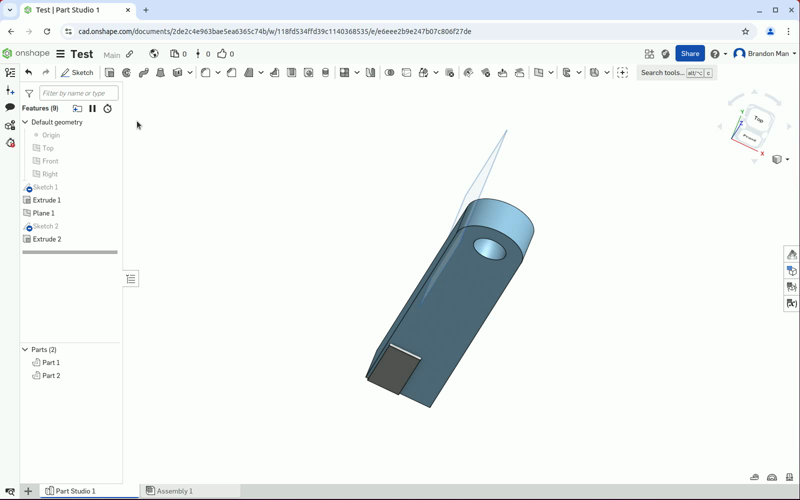
key(up, 2)
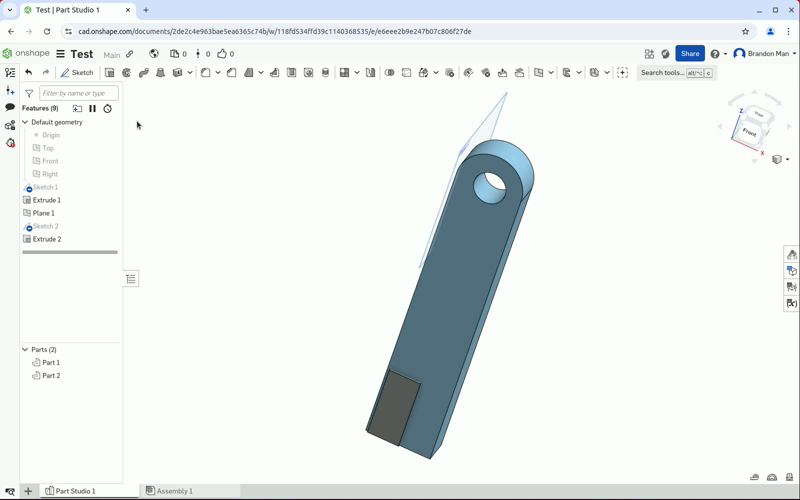
key(left, 2)
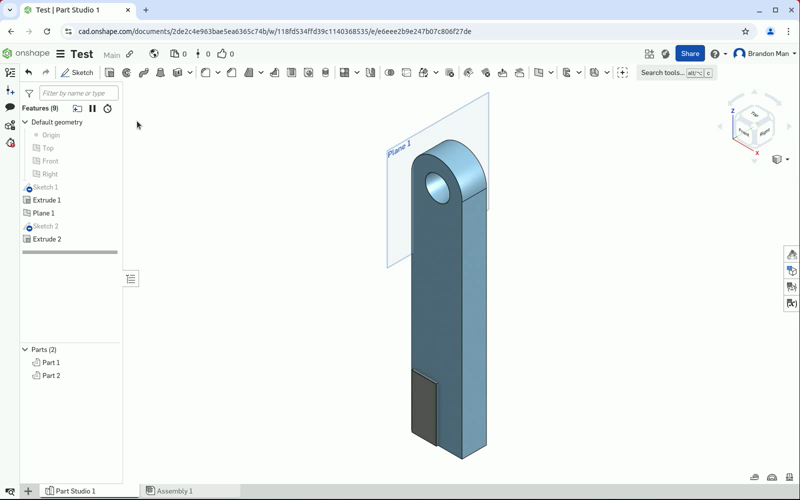
mouse_move(73, 189)
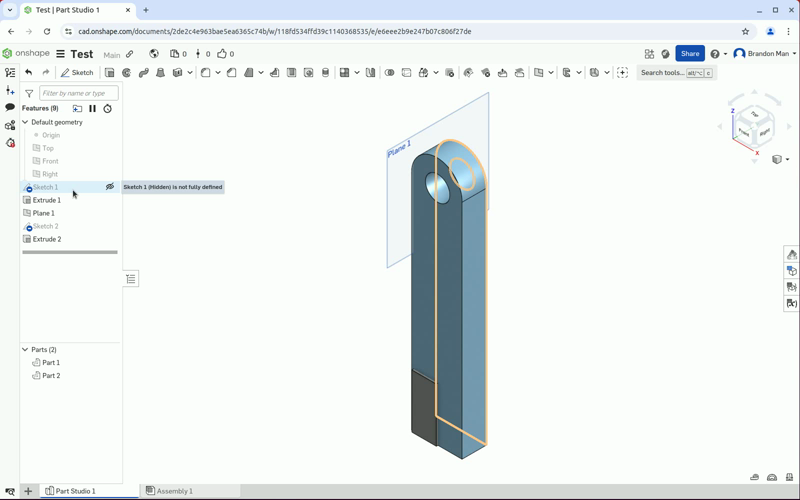
click(73, 189)